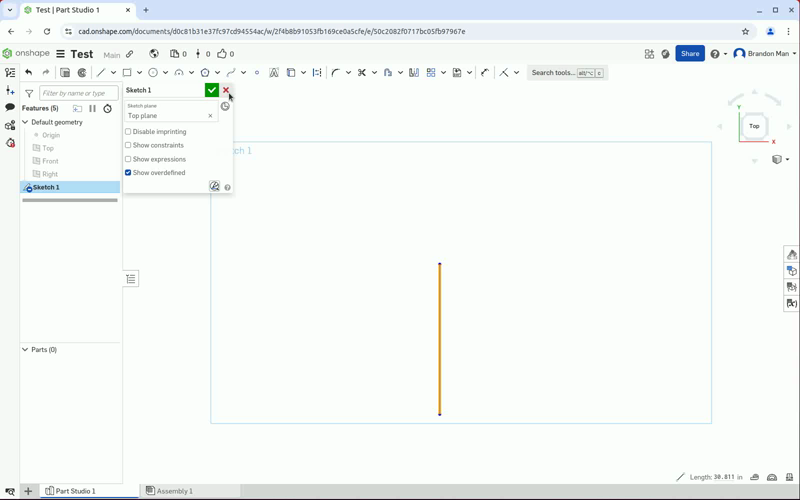
key(shift+h)
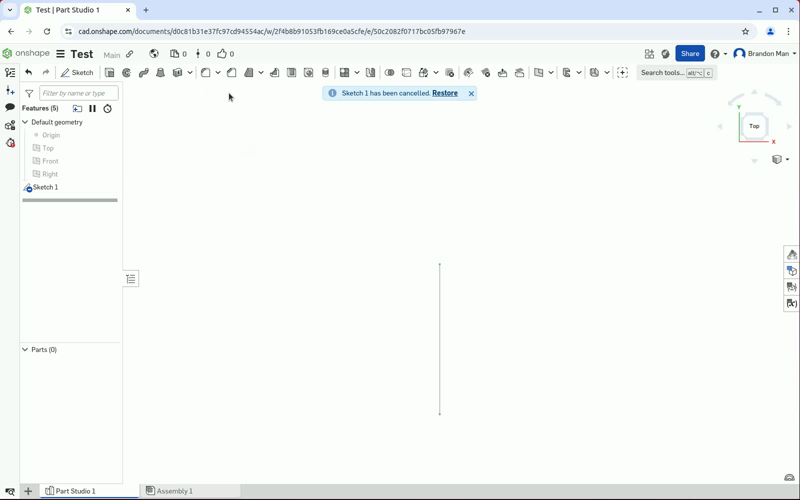
key(shift+s)
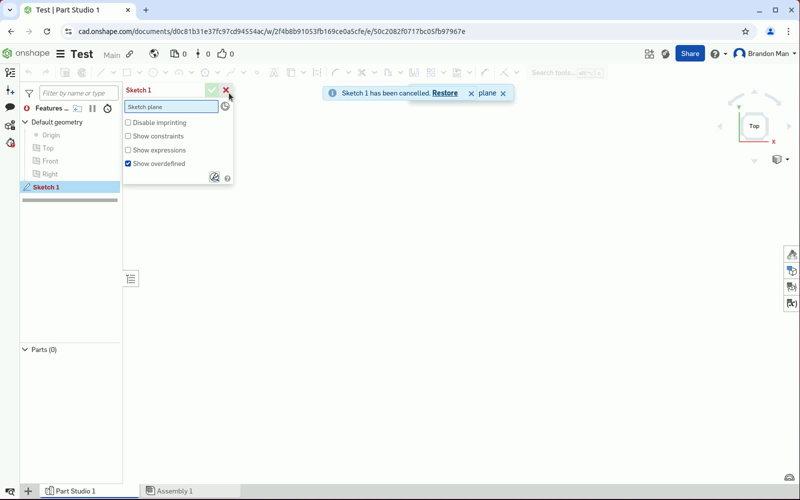
mouse_move(73, 150)
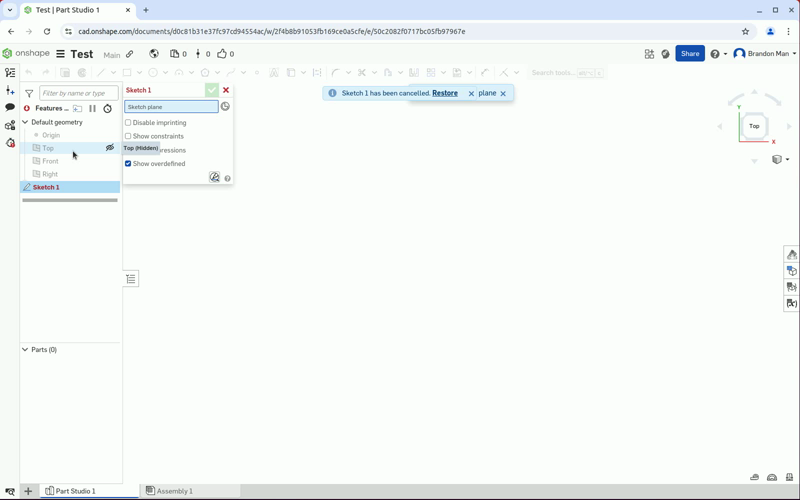
click(73, 150)
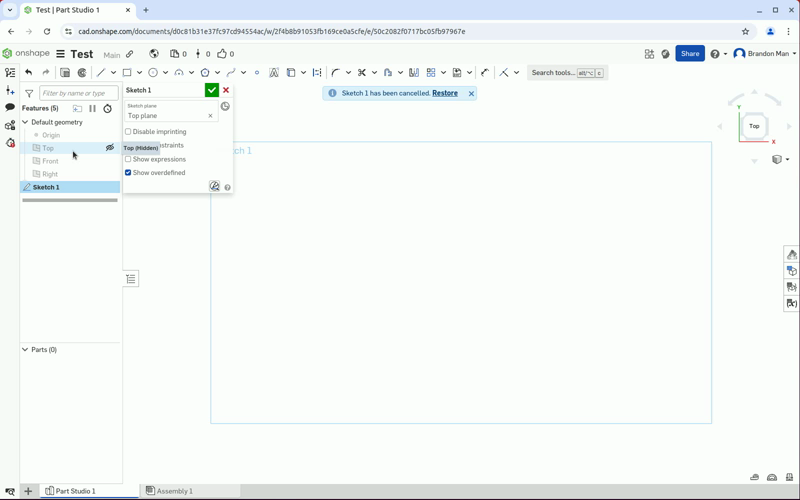
mouse_move(73, 352)
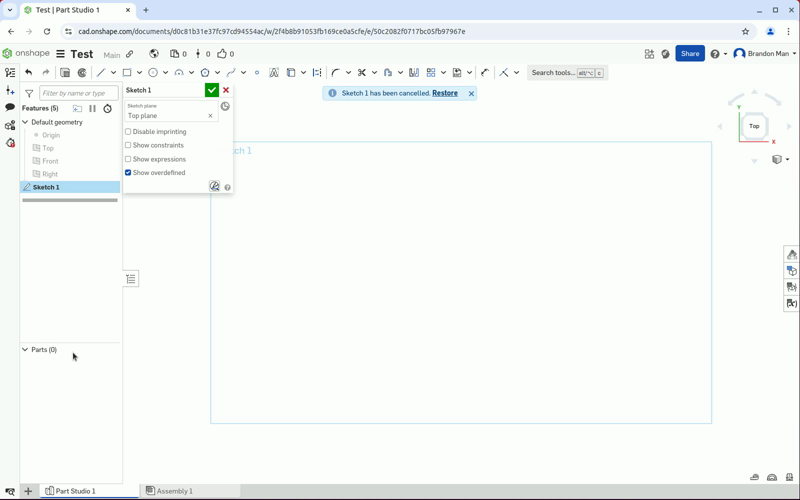
key(y)
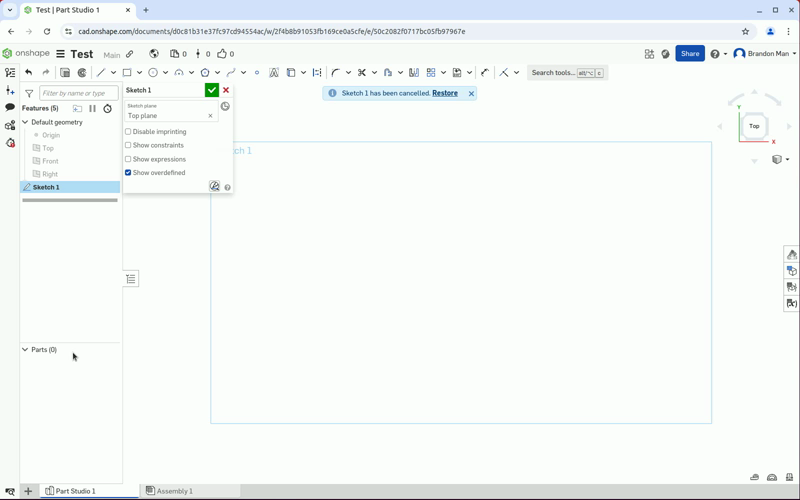
key(l)
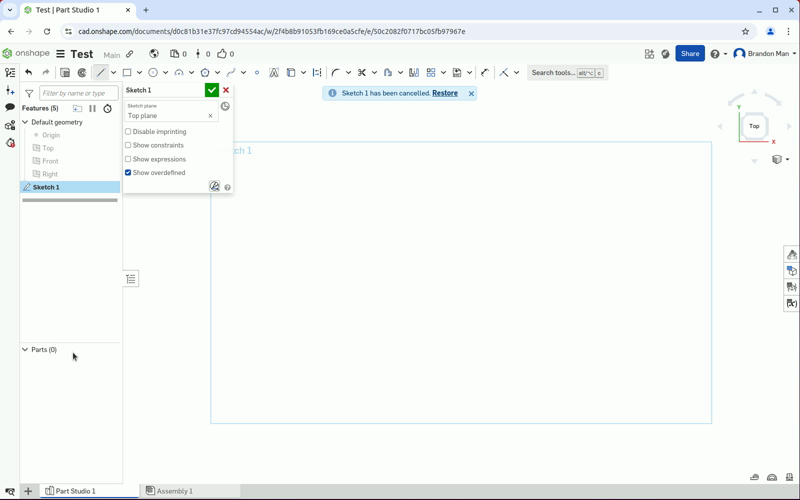
key_down(shift)
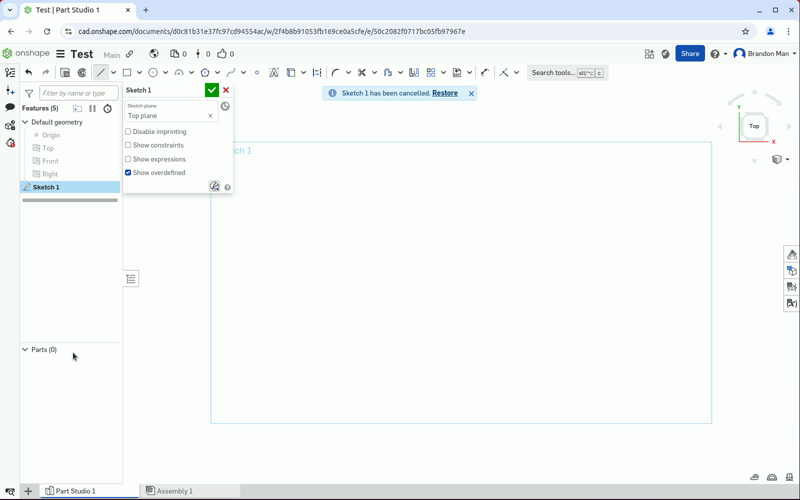
mouse_move(348, 395)
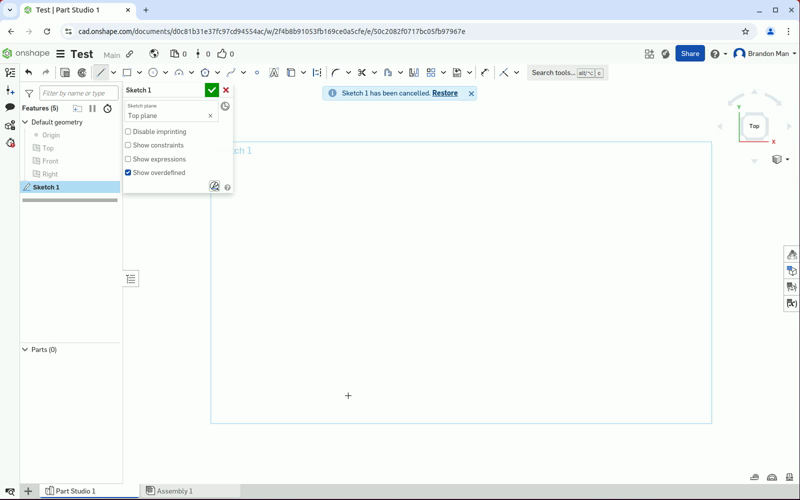
click(348, 395)
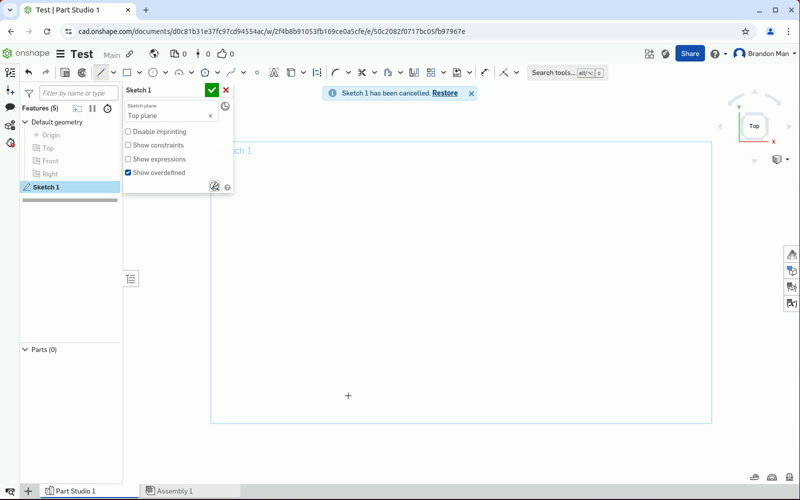
key_up(shift)
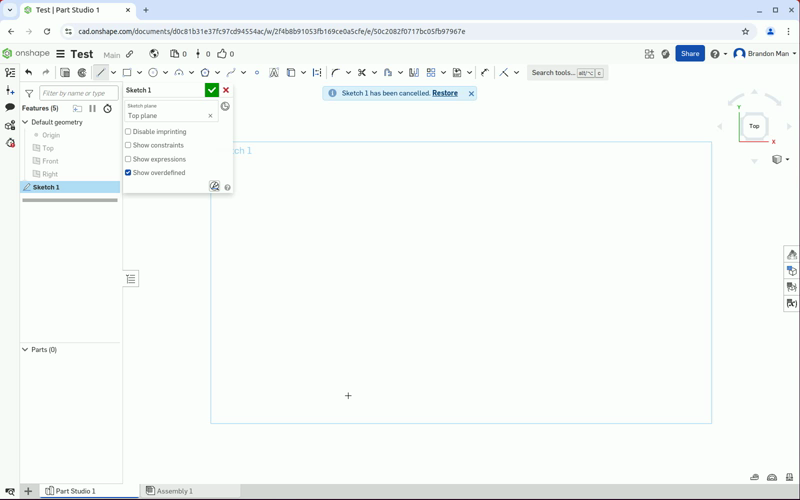
key_down(shift)
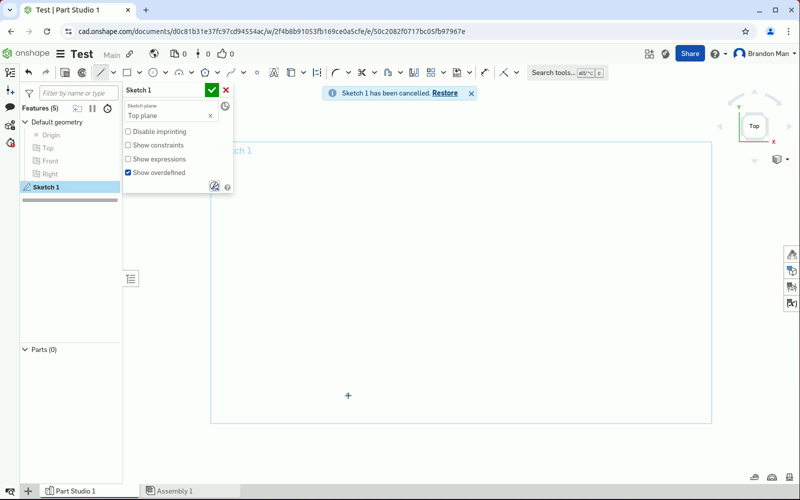
mouse_move(572, 395)
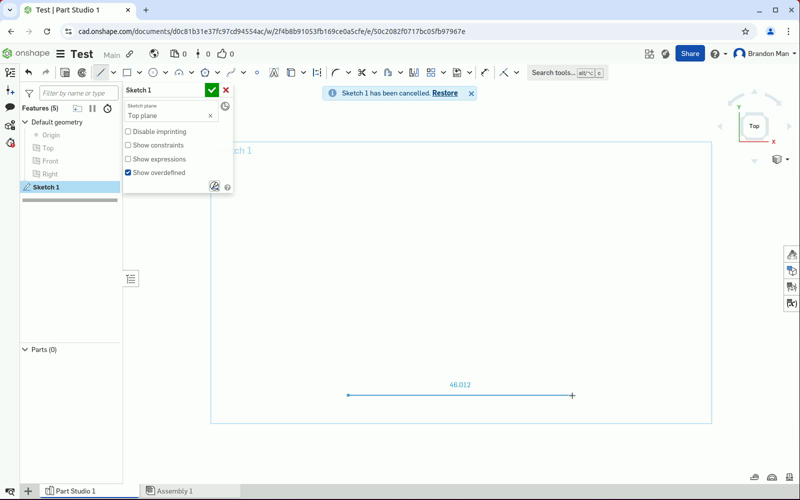
click(572, 395)
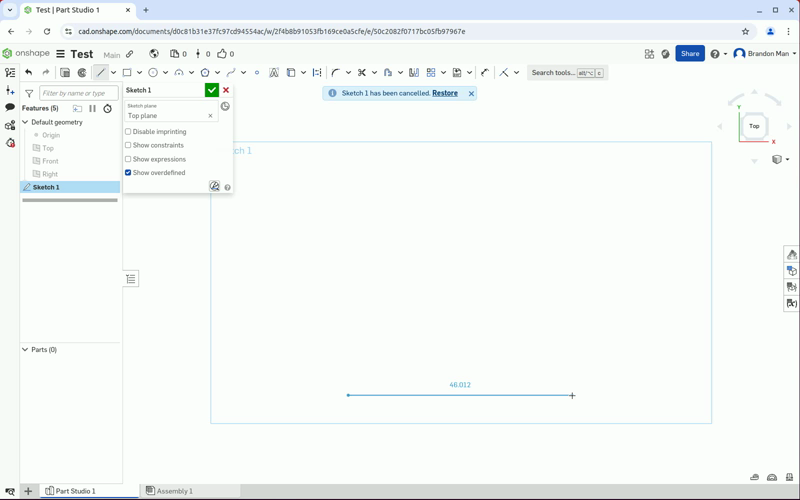
key_up(shift)
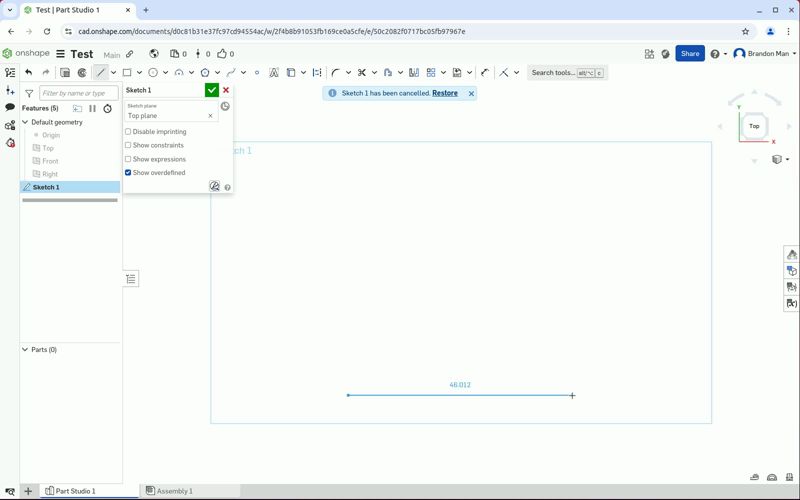
key_down(shift)
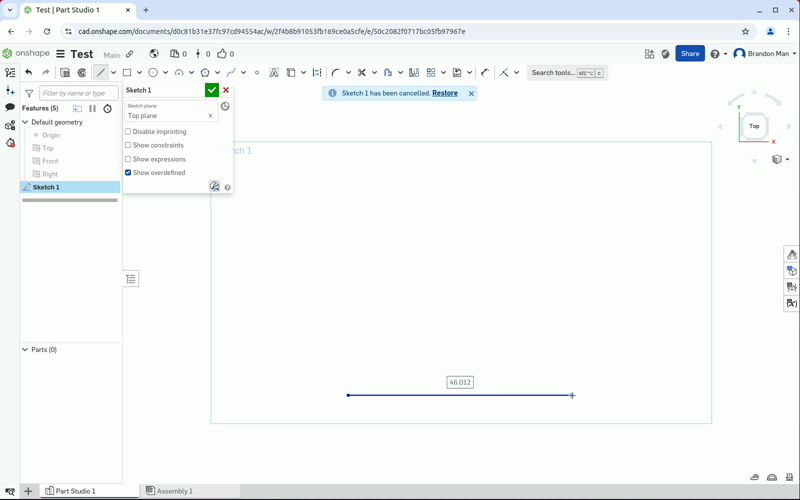
mouse_move(572, 171)
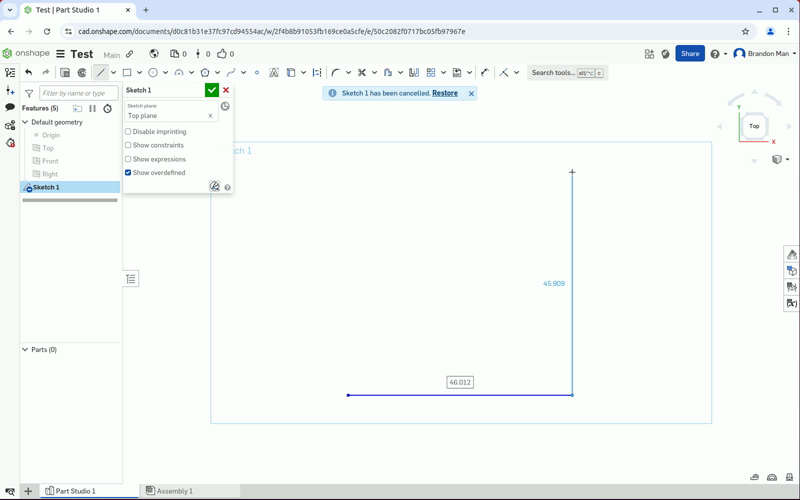
click(572, 171)
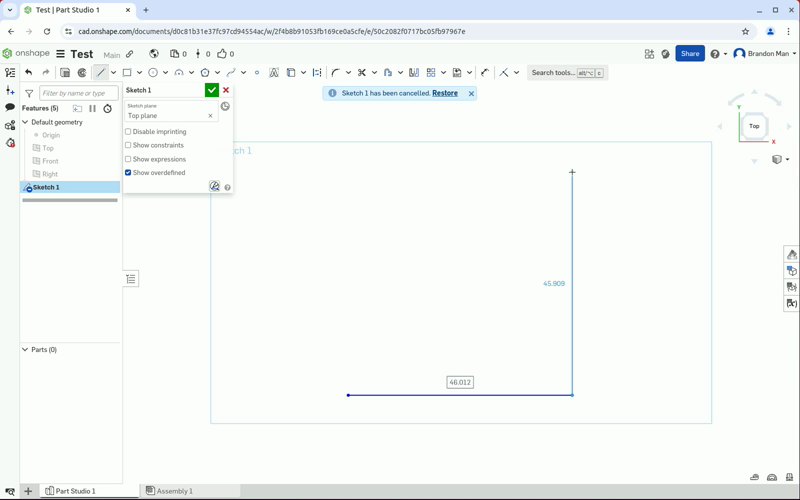
key_up(shift)
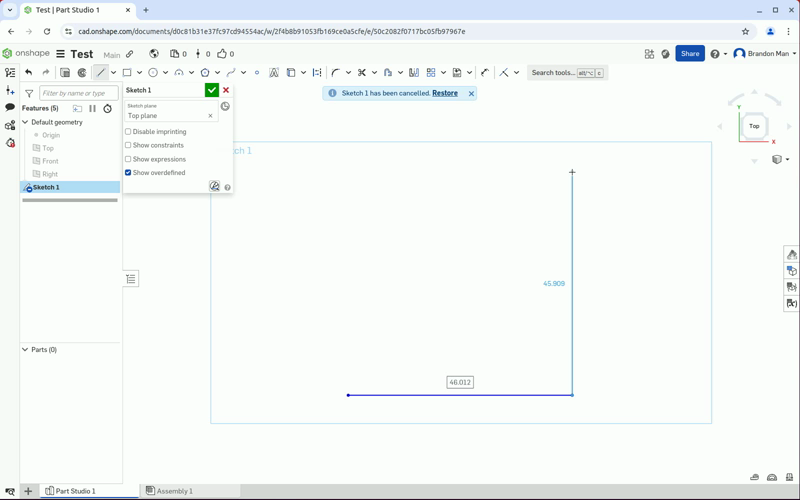
key_down(shift)
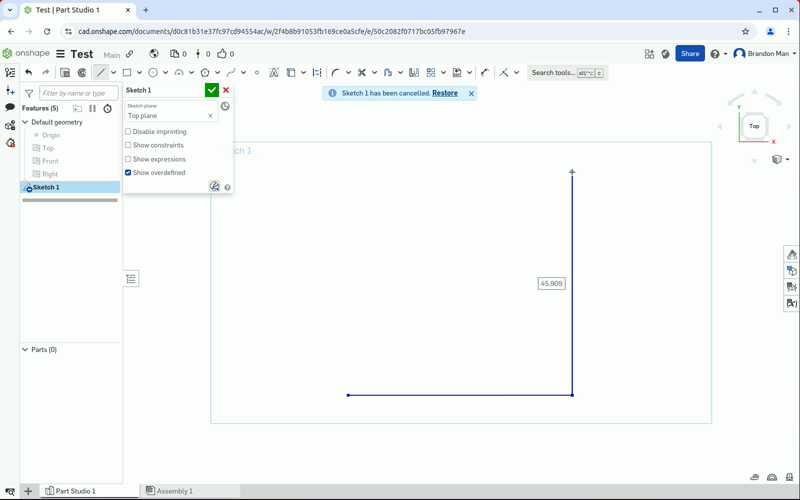
mouse_move(348, 171)
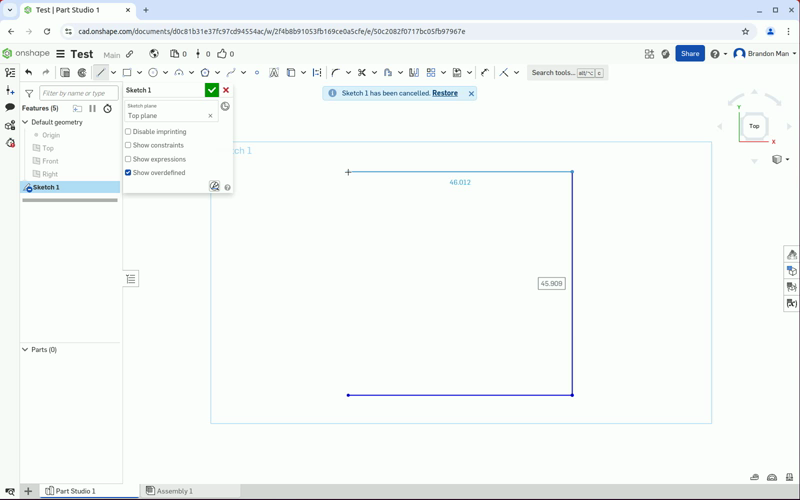
click(348, 171)
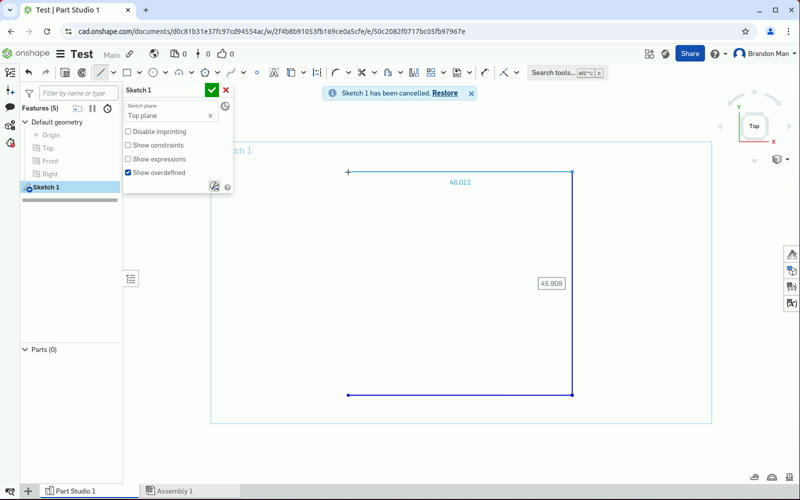
key_up(shift)
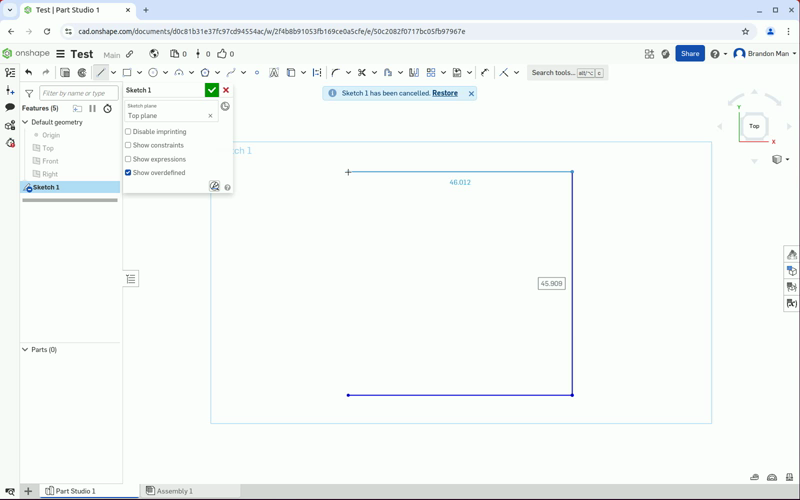
key_down(shift)
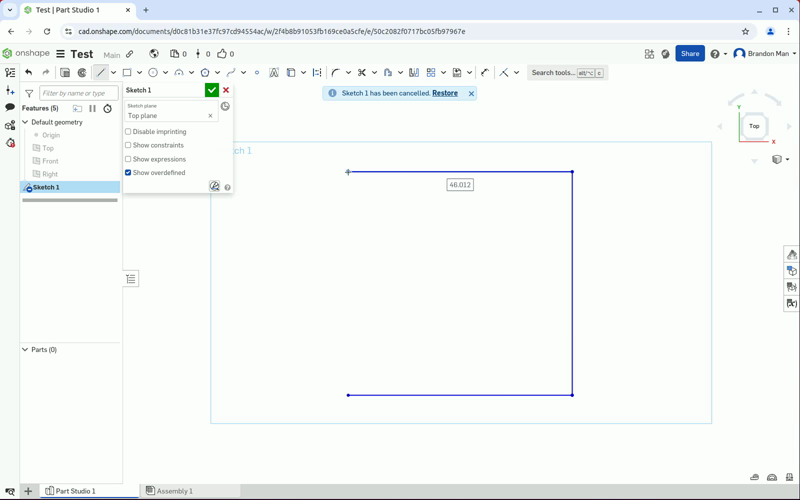
mouse_move(348, 395)
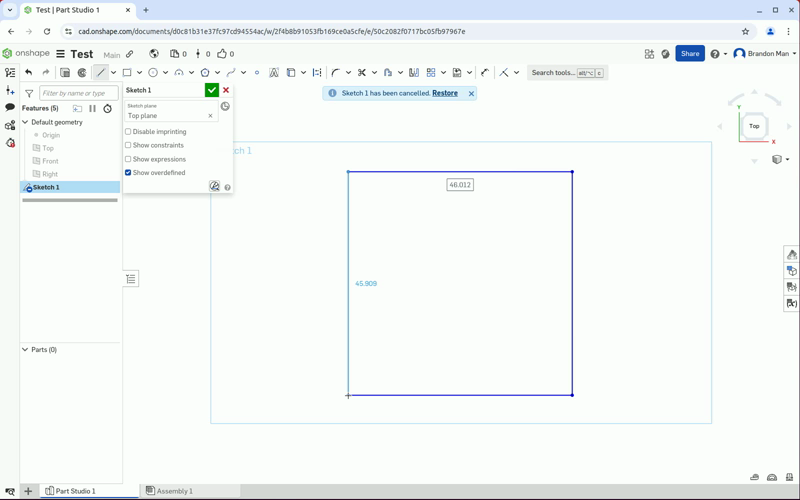
key_up(shift)
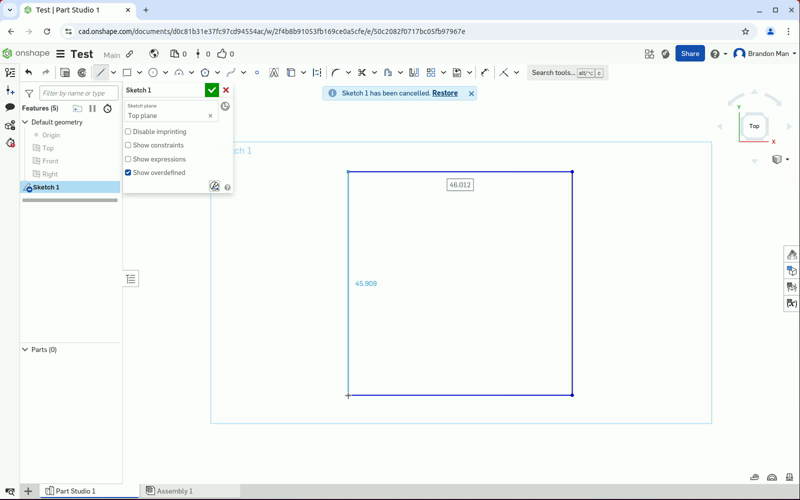
click(348, 395)
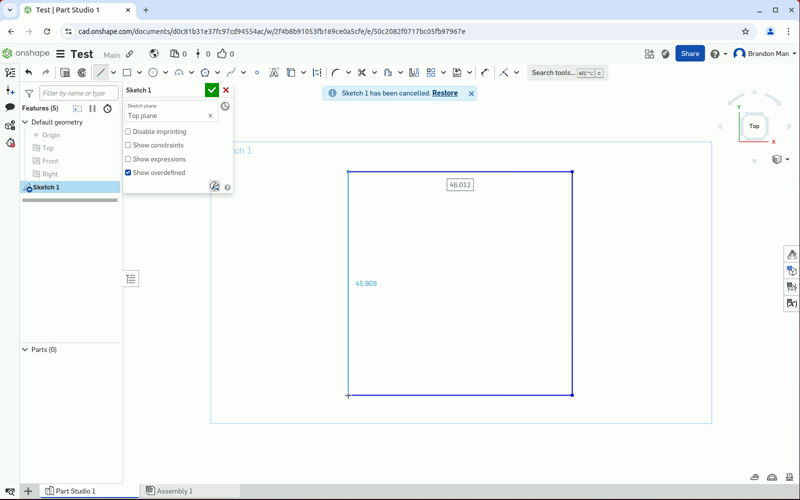
key(esc)
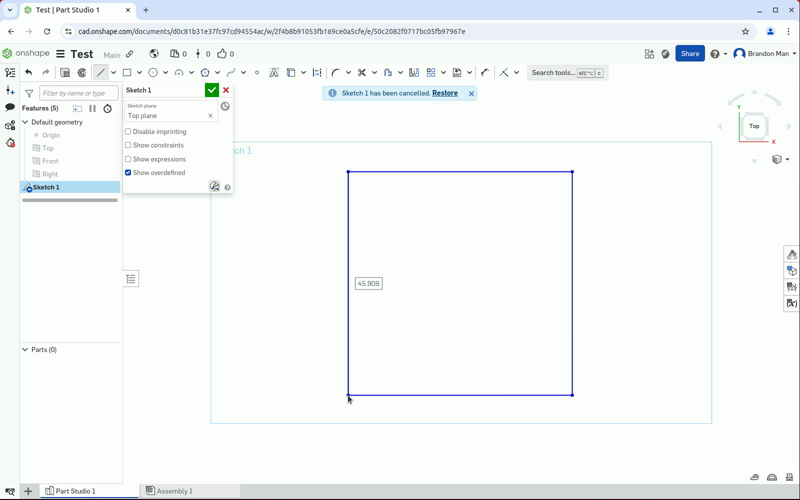
mouse_move(523, 311)
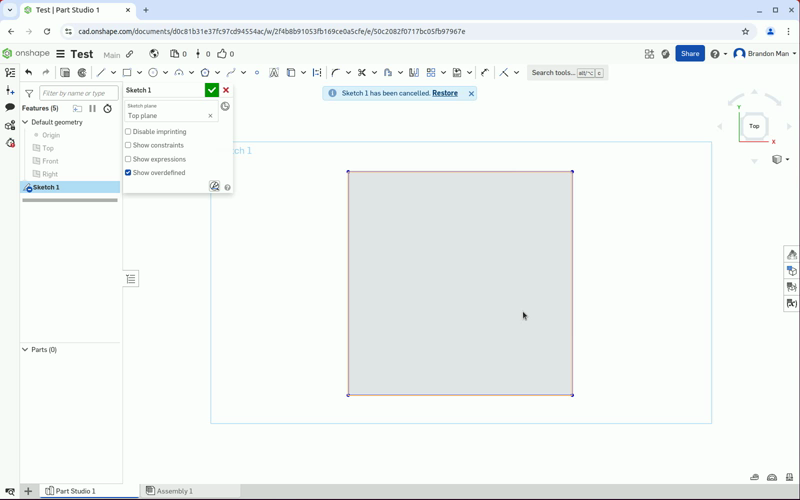
click(523, 311)
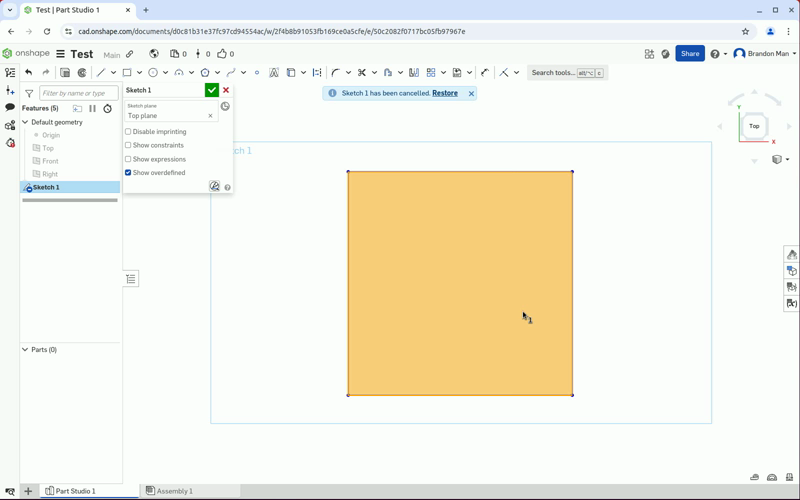
mouse_move(73, 352)
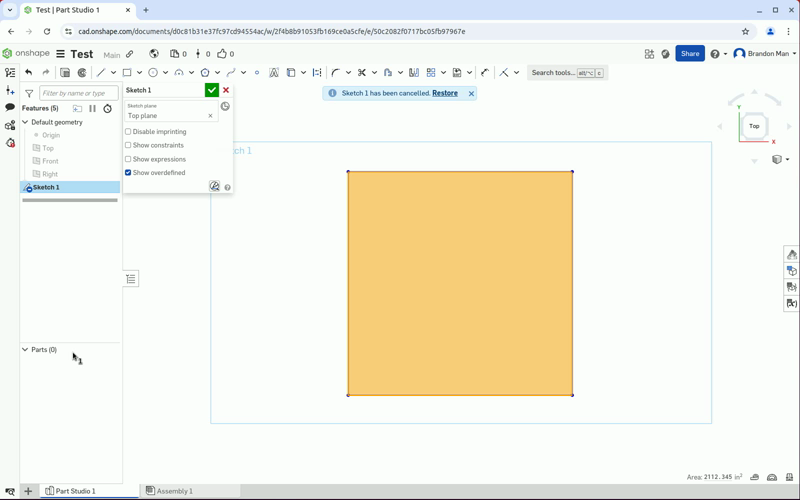
key(shift+y)
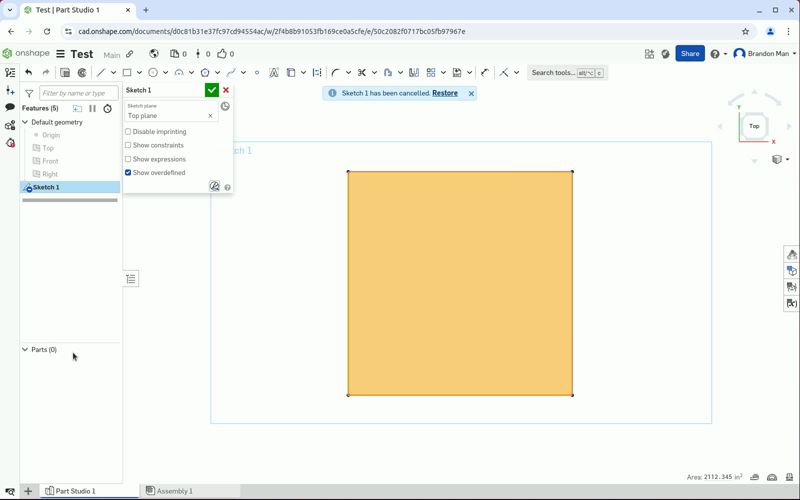
key(shift+e)
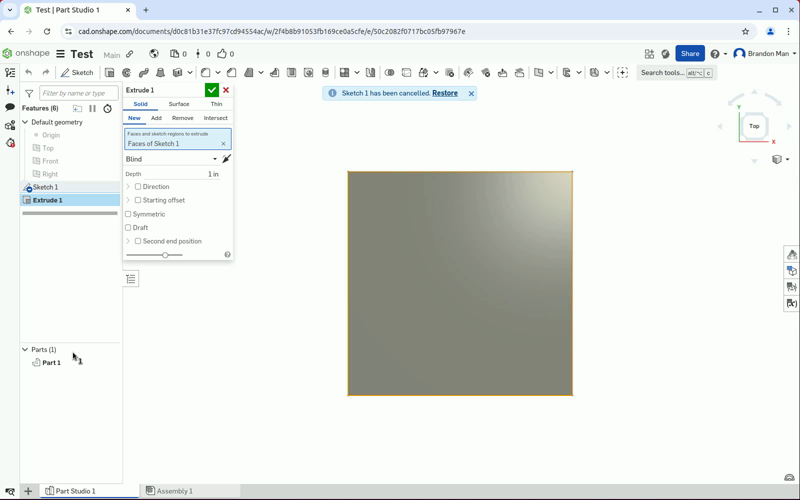
mouse_move(143, 106)
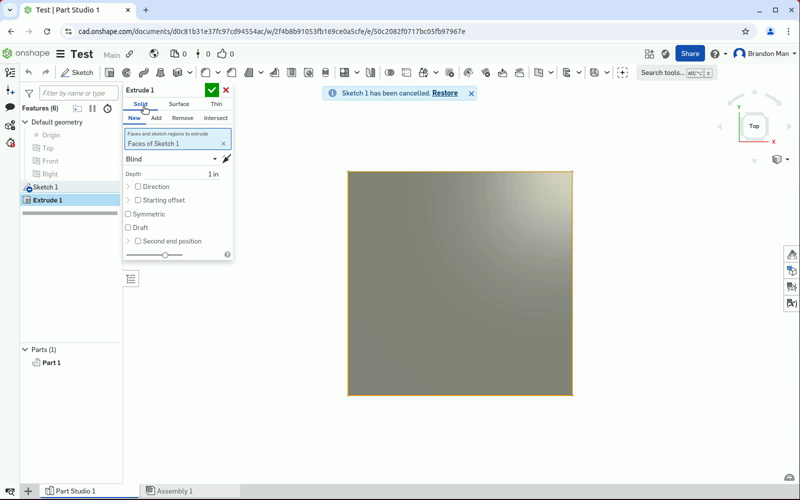
click(143, 106)
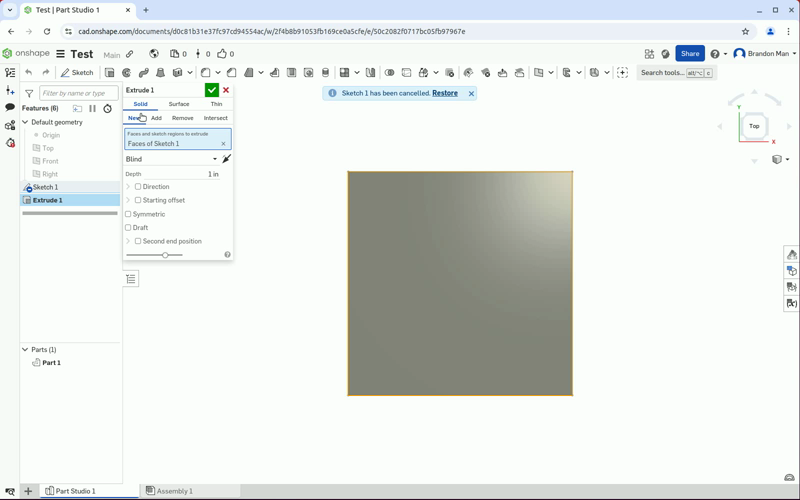
mouse_move(137, 120)
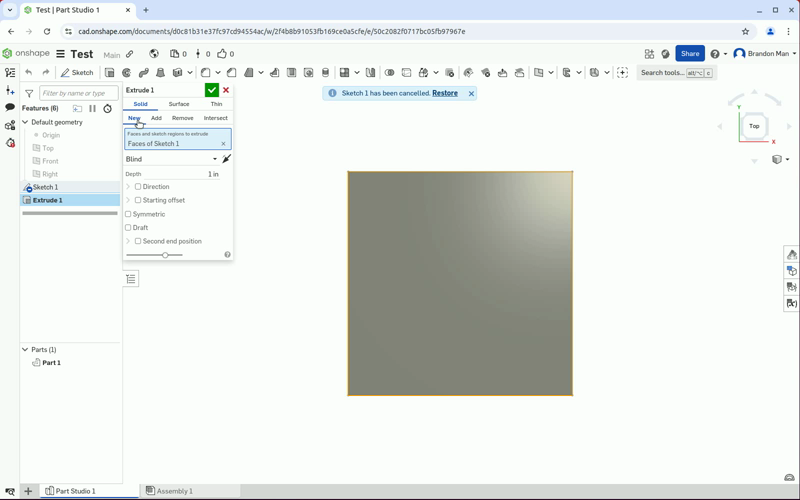
click(137, 120)
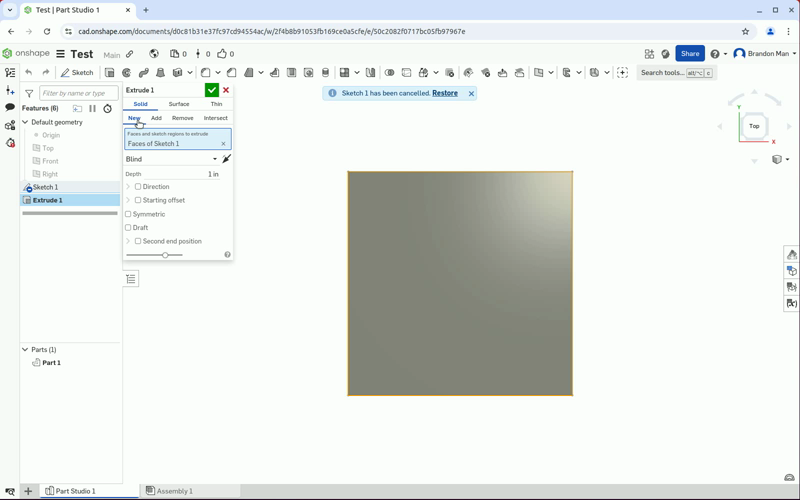
key(tab, 4)
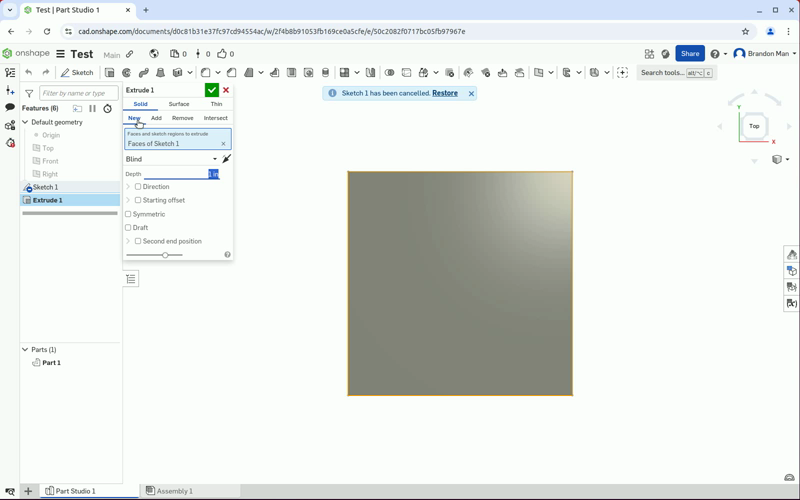
text(0.722)
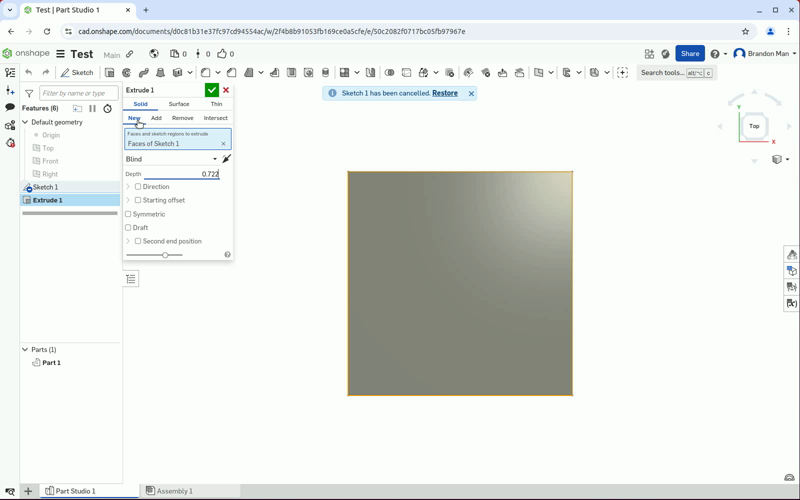
key(enter)
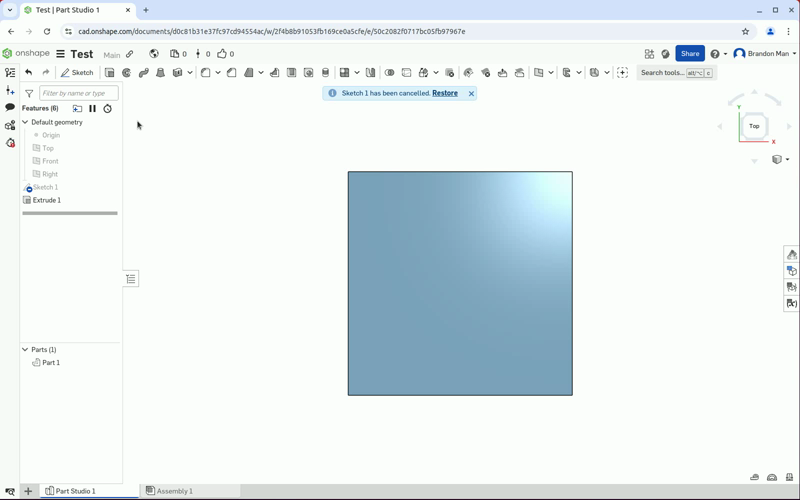
key(shift+h)
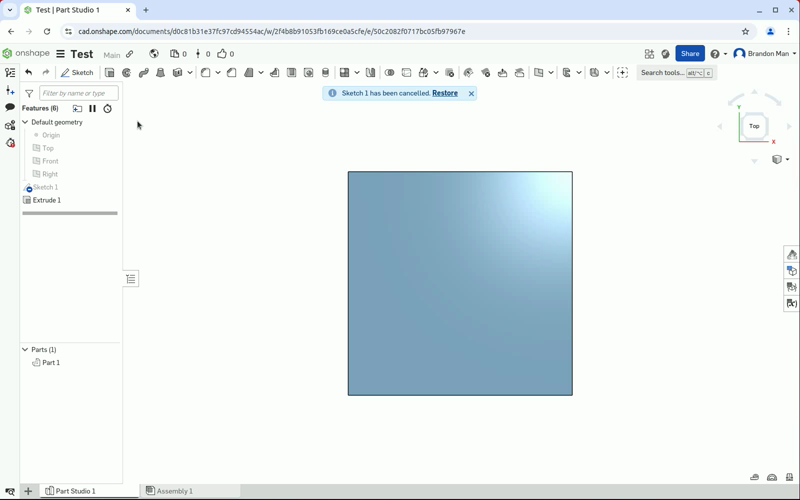
key(shift+h)
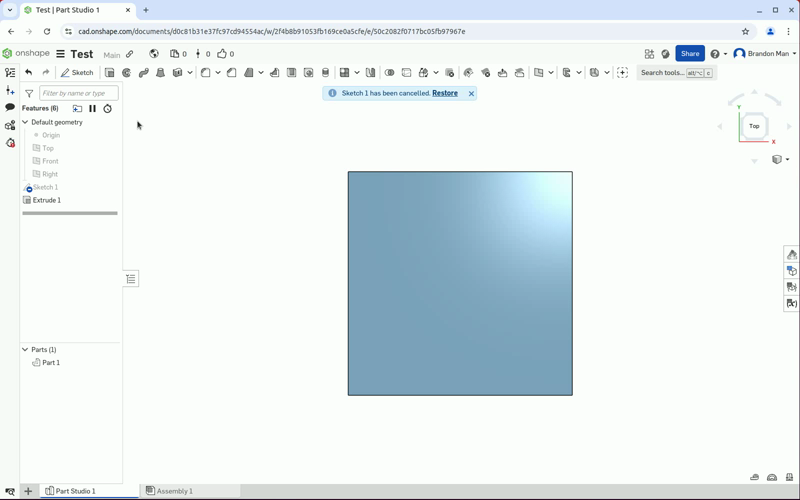
mouse_move(73, 189)
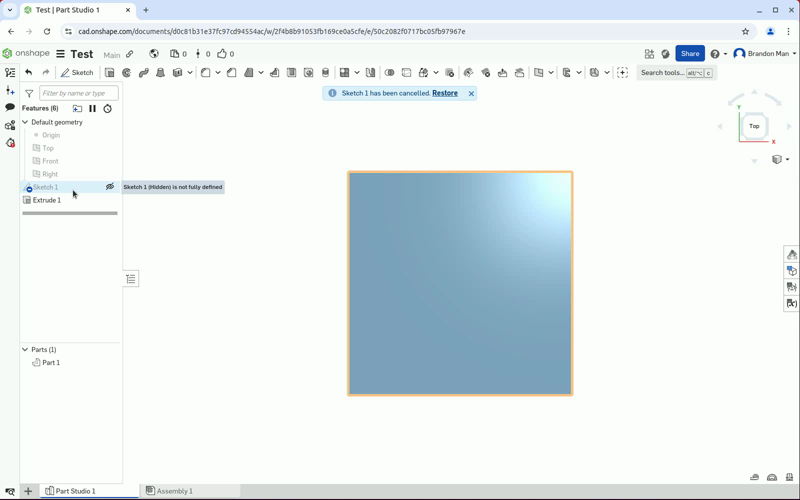
click(73, 189)
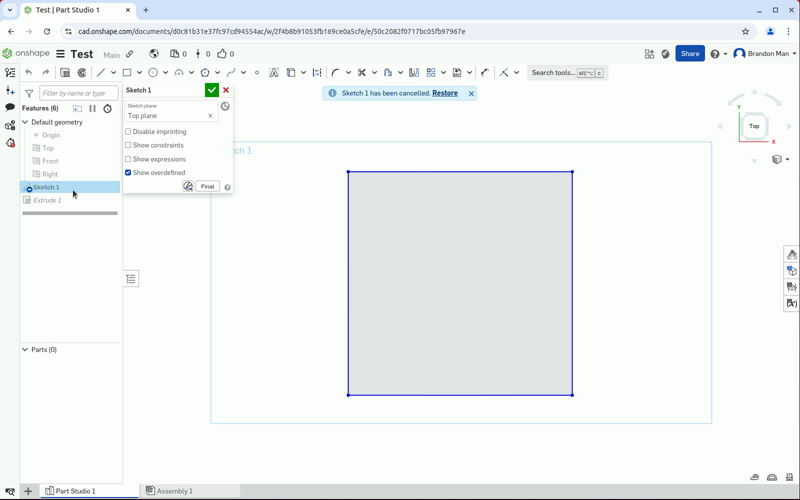
mouse_move(229, 92)
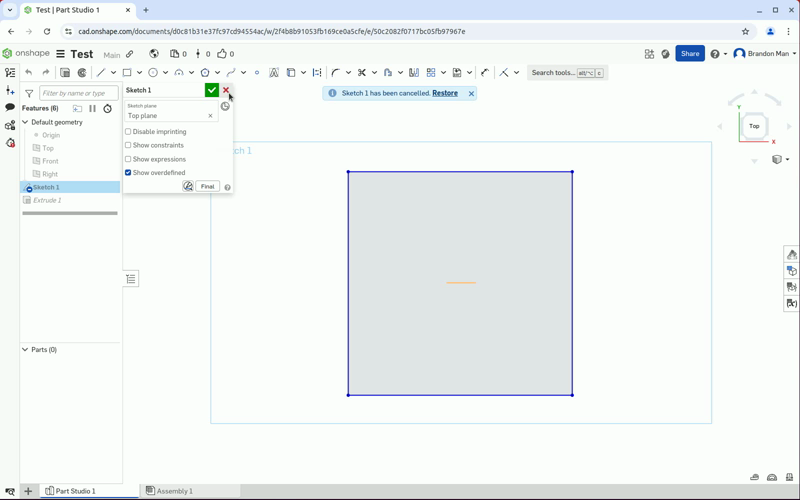
click(229, 92)
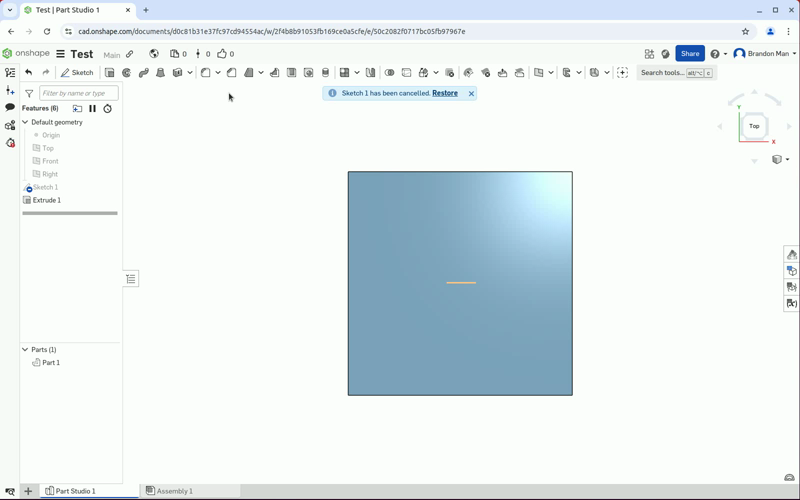
mouse_move(541, 75)
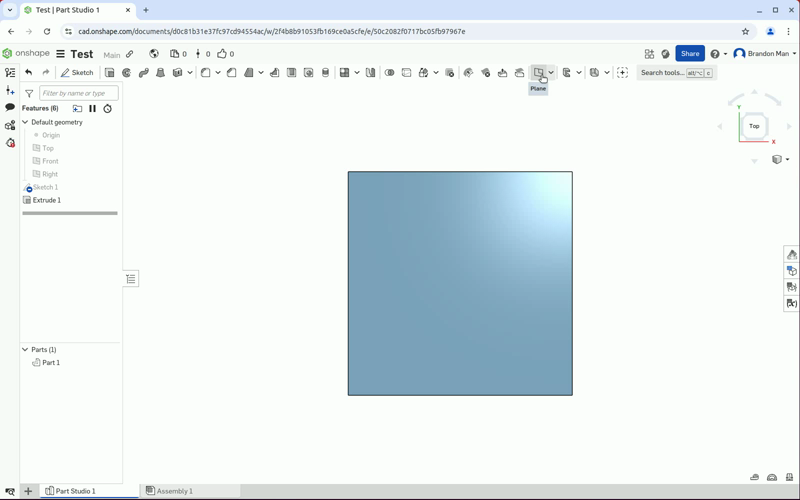
click(541, 75)
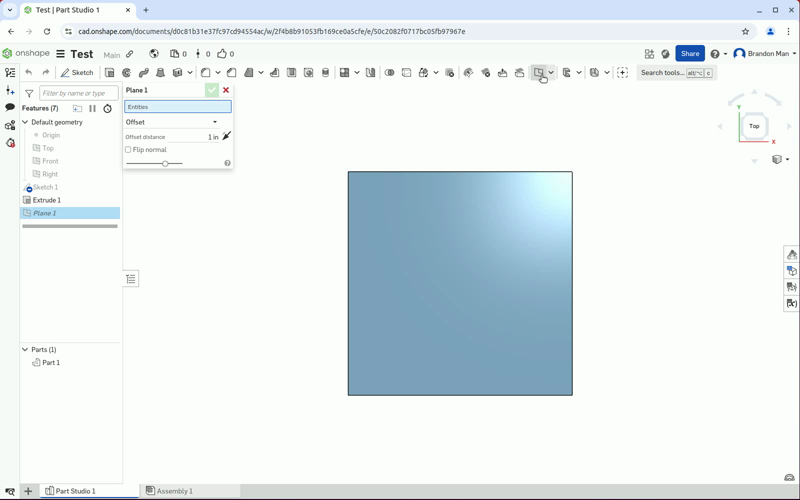
mouse_move(73, 150)
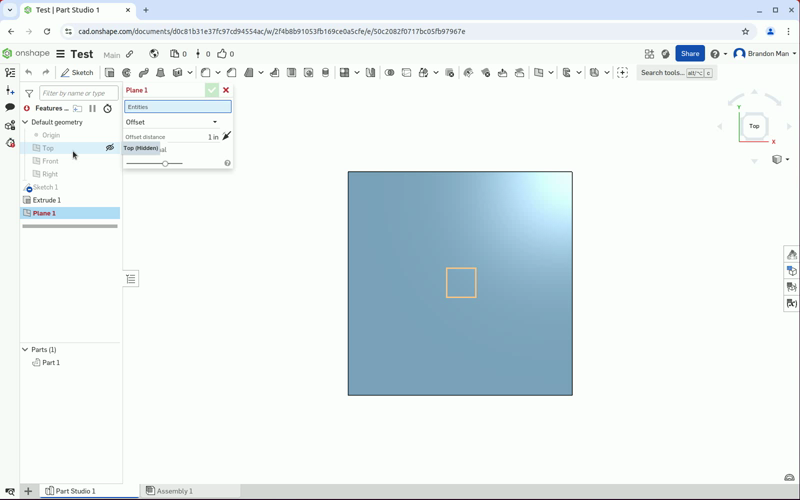
click(73, 150)
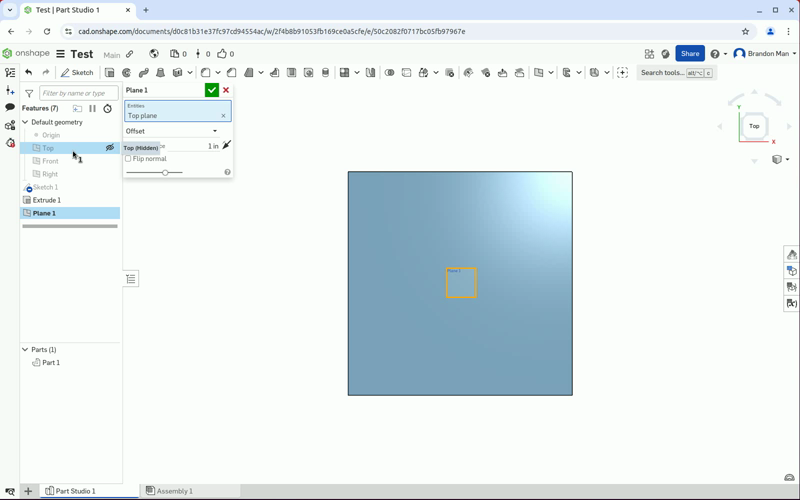
key(tab, 2)
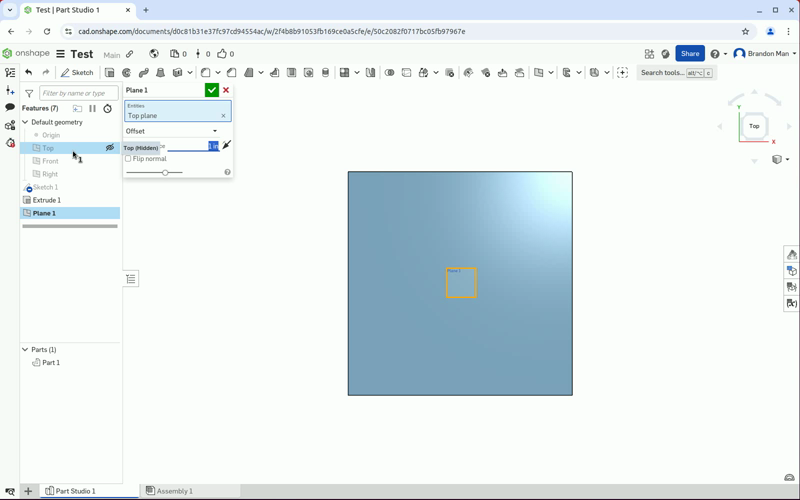
text(0.709)
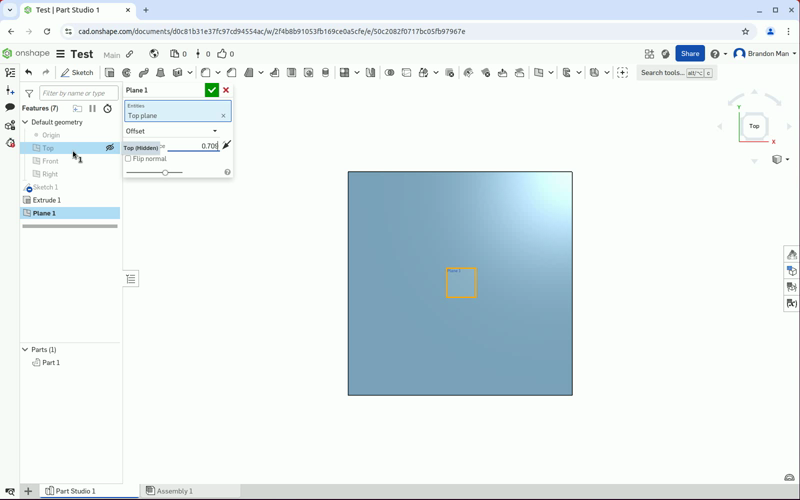
key(enter, 2)
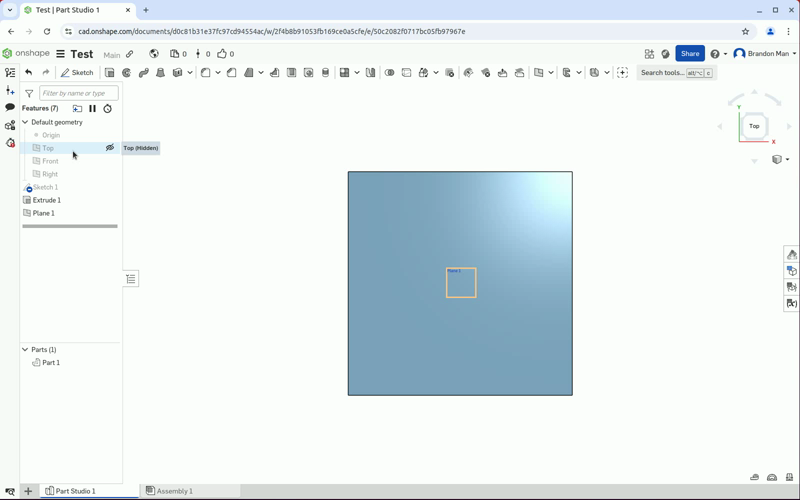
key(shift+s)
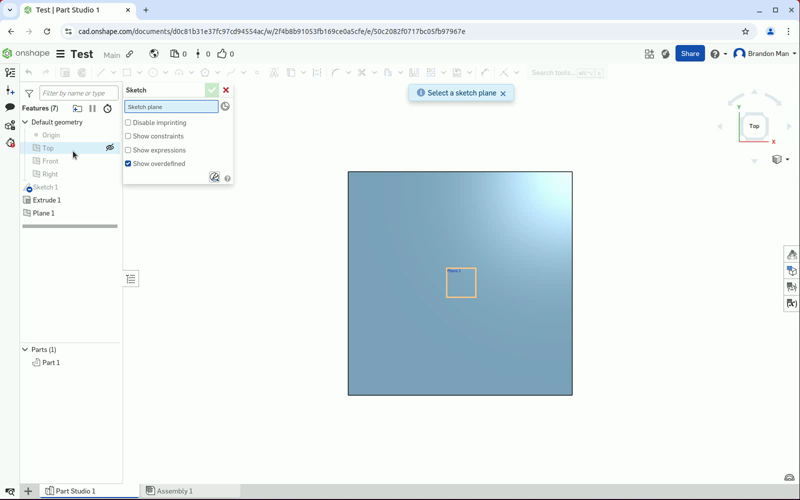
mouse_move(73, 215)
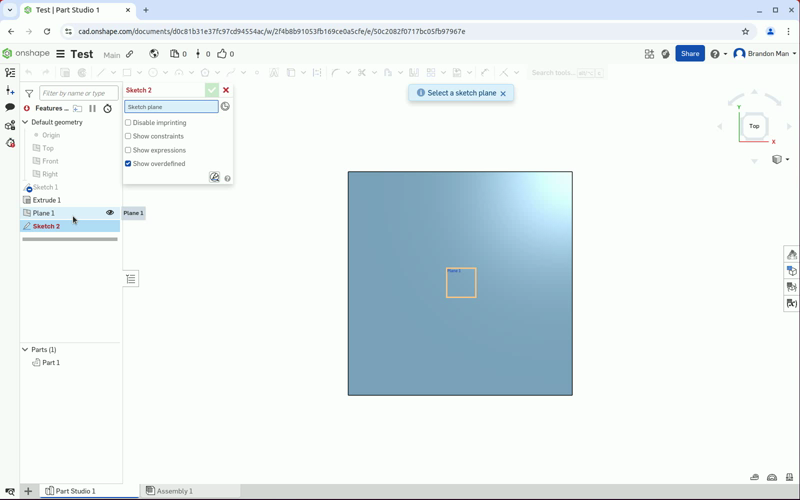
click(73, 215)
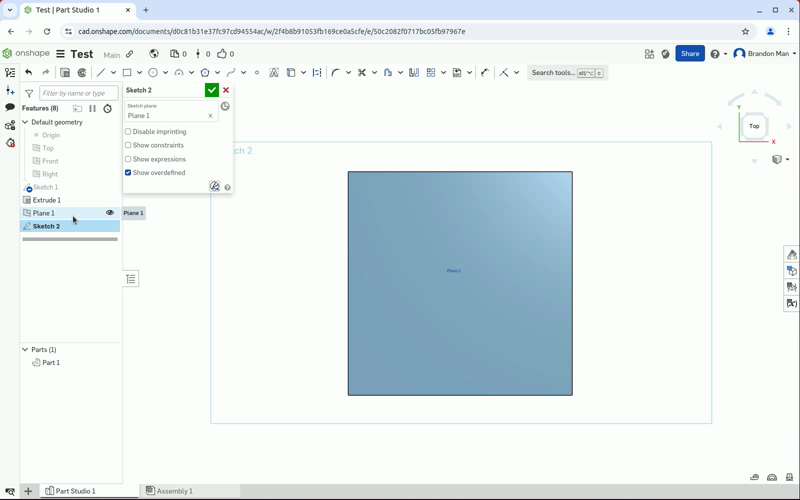
mouse_move(73, 352)
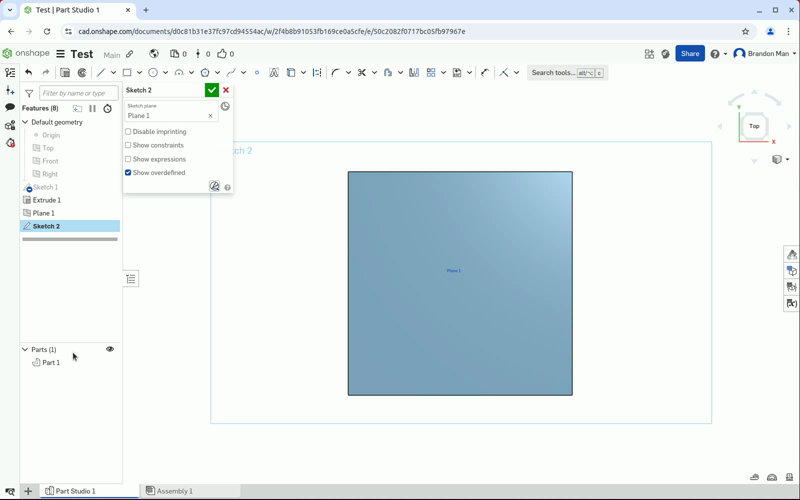
key(y)
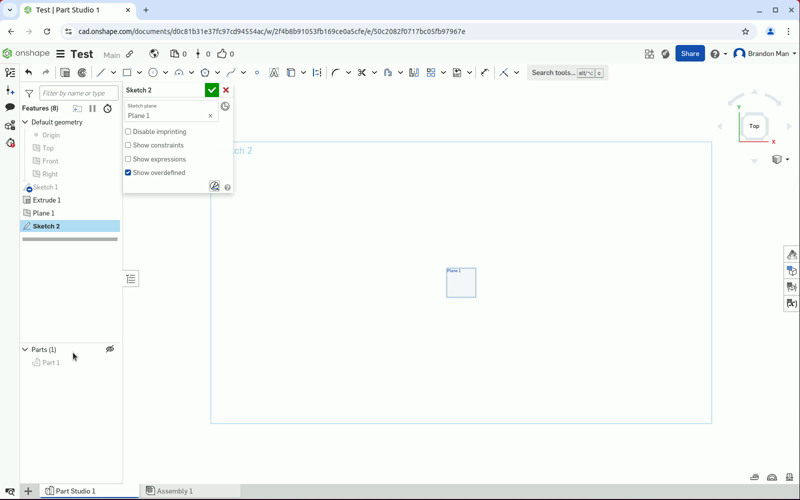
key(l)
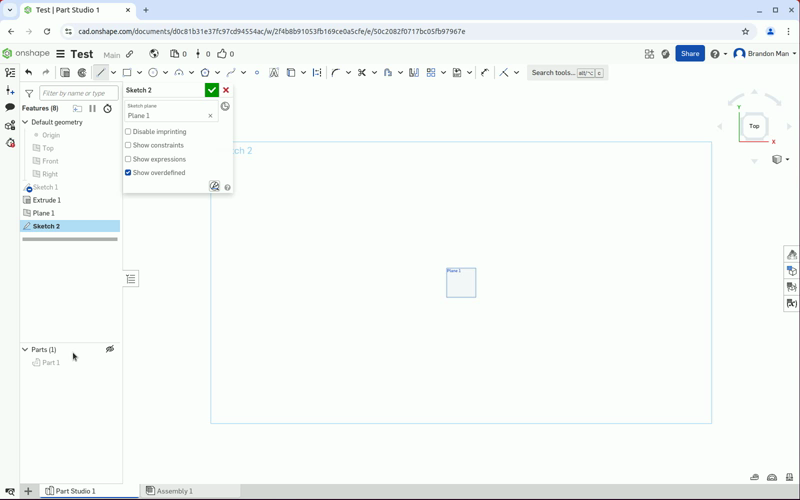
key_down(shift)
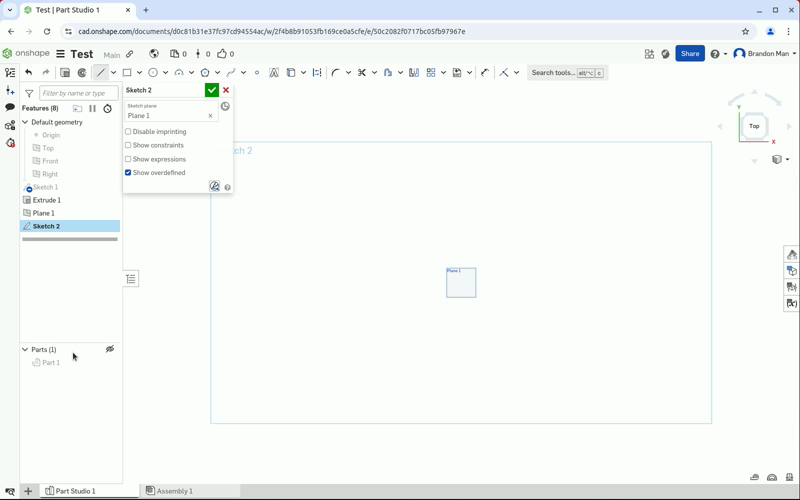
mouse_move(356, 387)
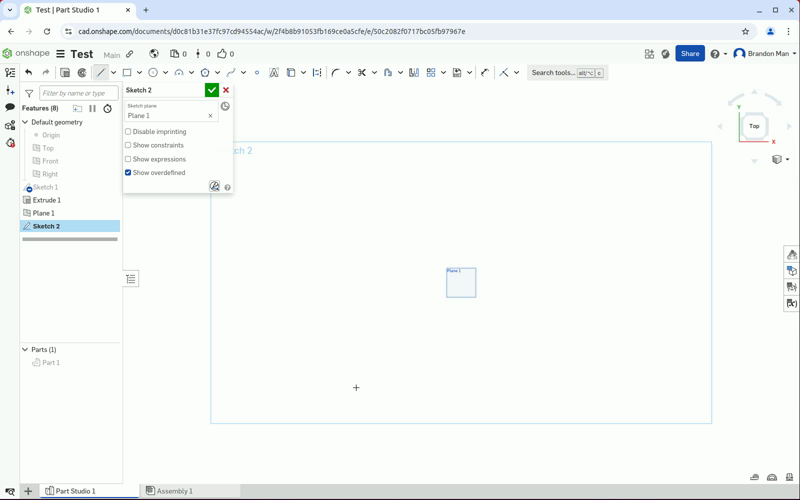
click(356, 387)
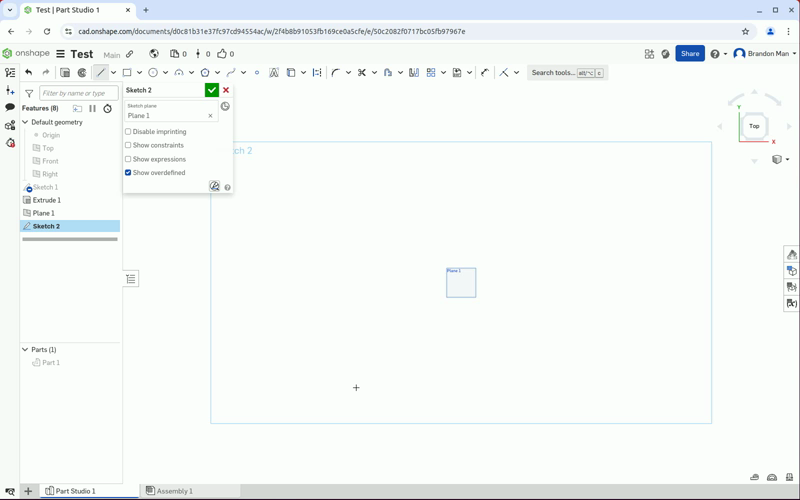
key_up(shift)
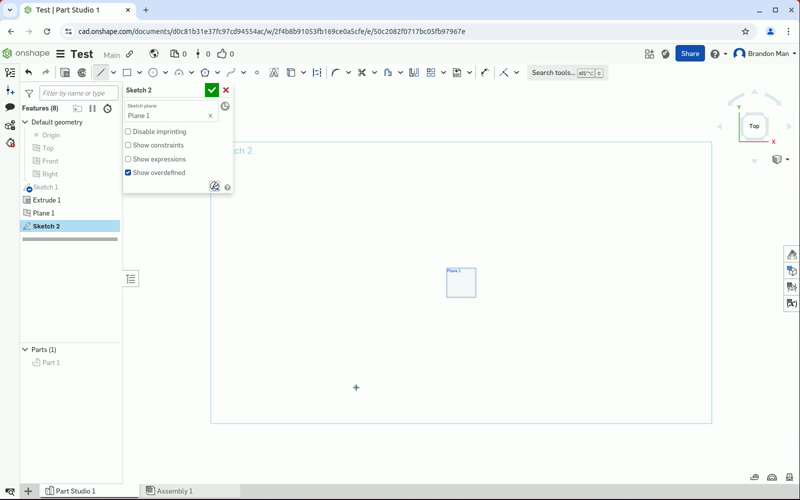
key_down(shift)
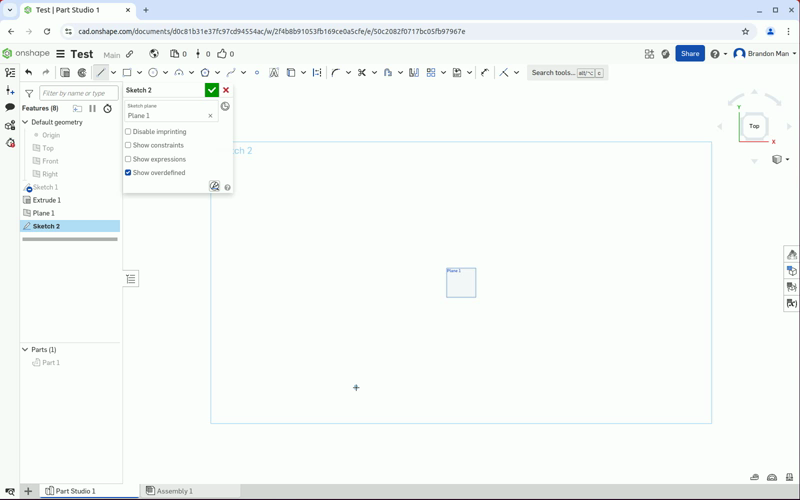
mouse_move(564, 387)
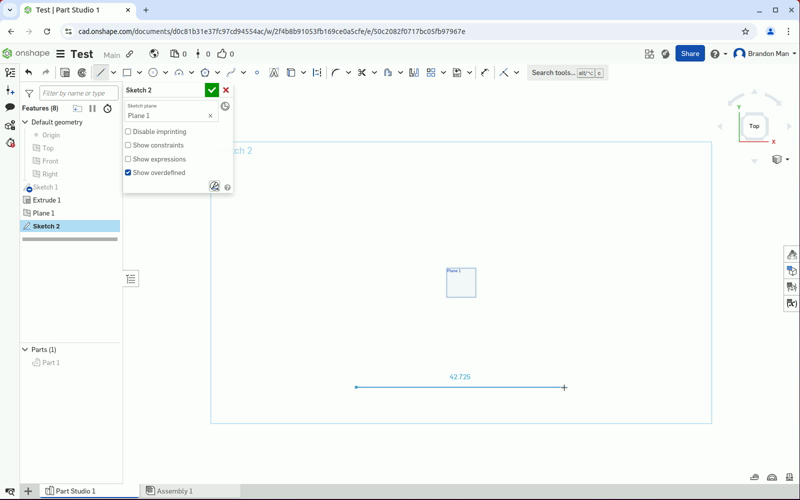
click(564, 387)
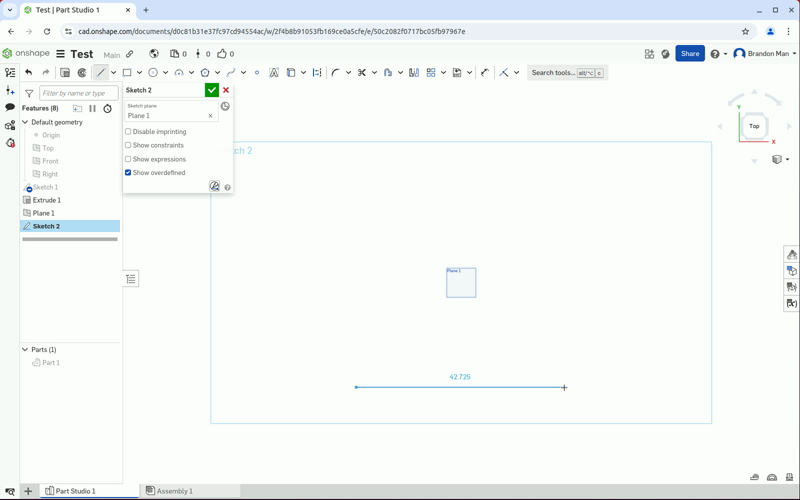
key_up(shift)
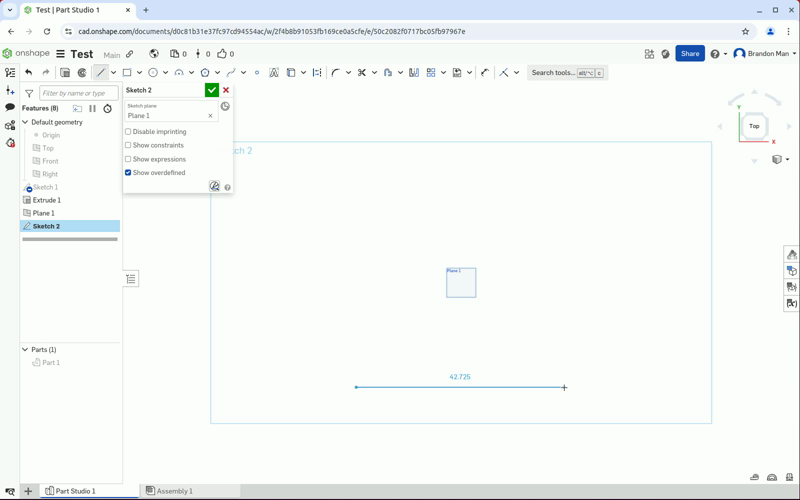
key_down(shift)
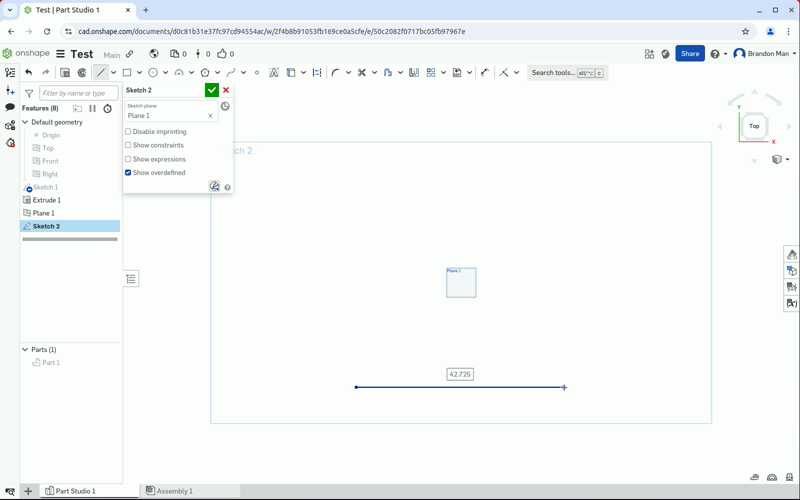
mouse_move(564, 179)
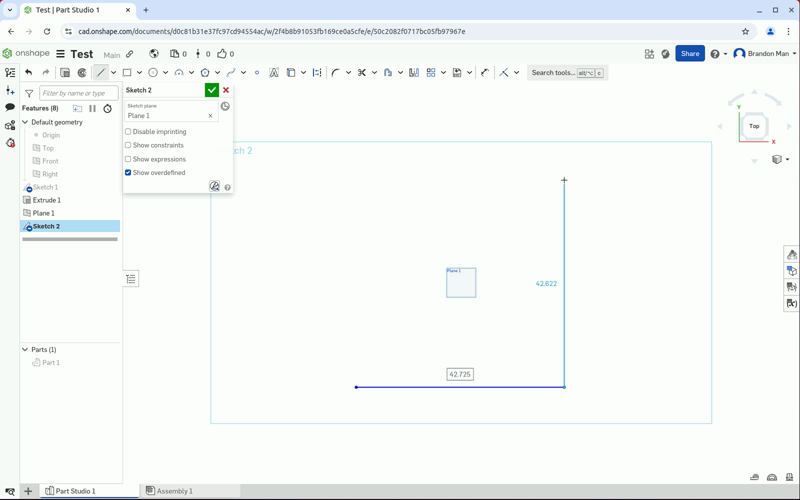
click(564, 179)
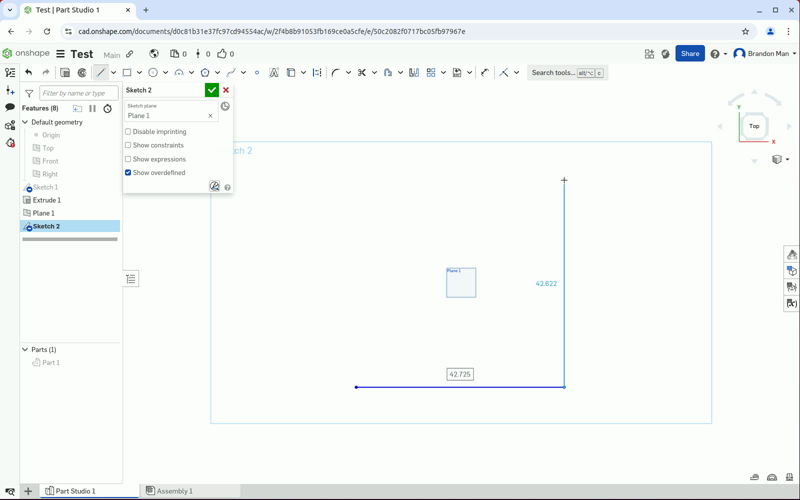
key_up(shift)
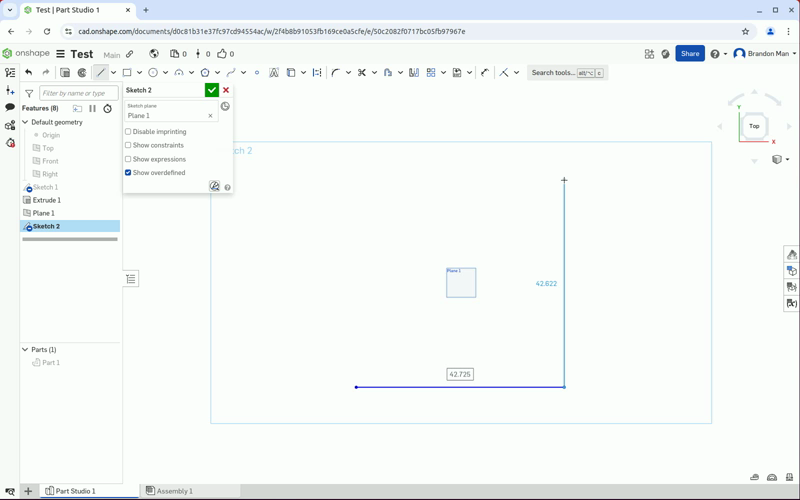
key_down(shift)
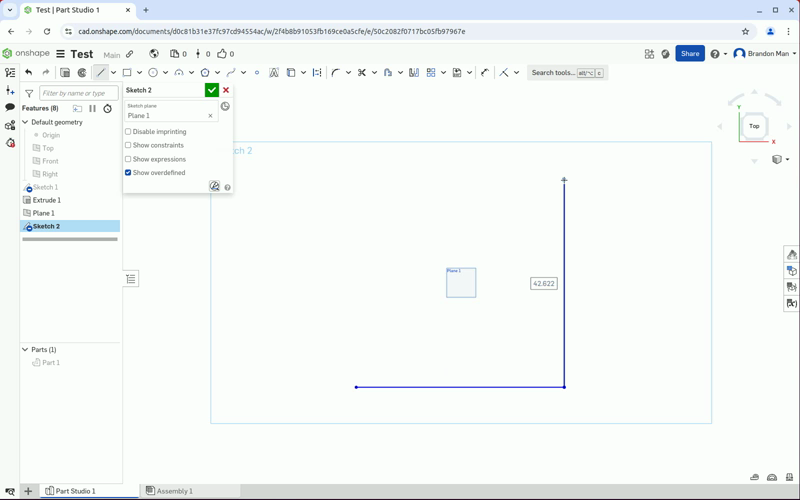
mouse_move(356, 179)
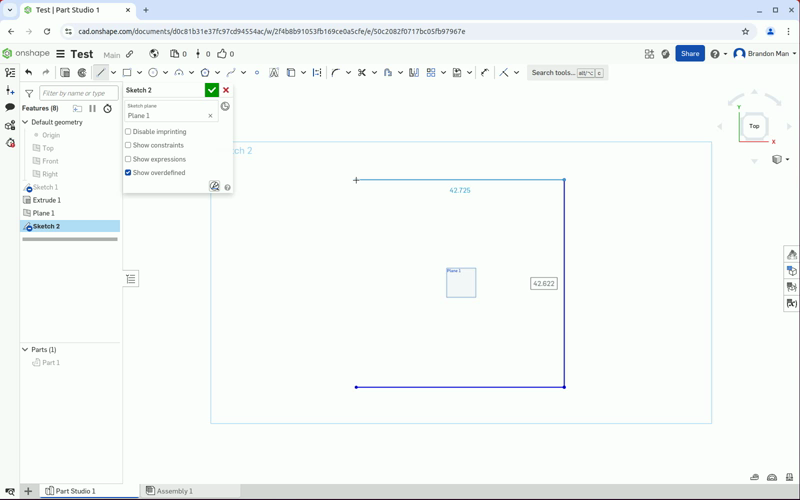
click(356, 179)
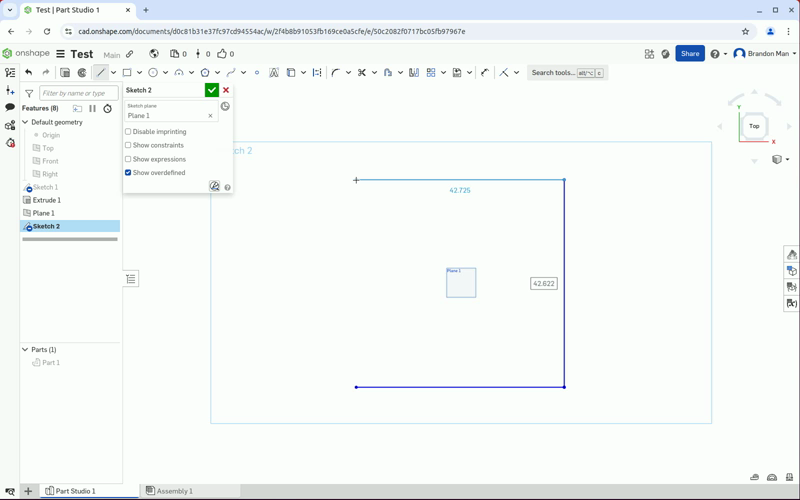
key_up(shift)
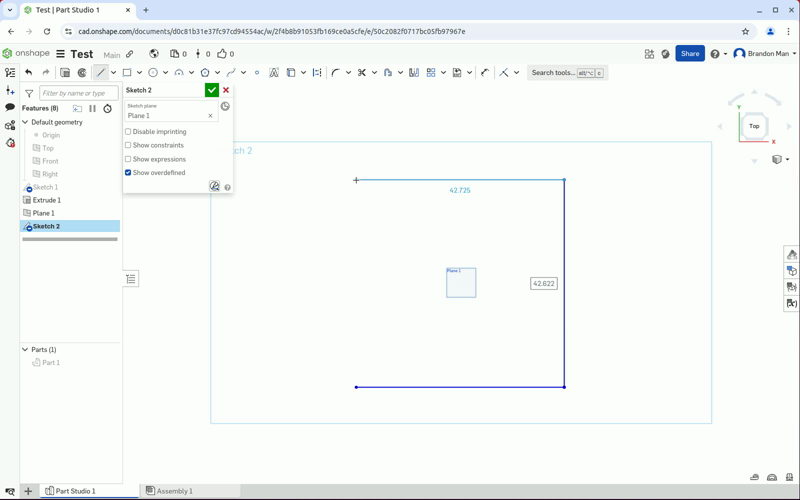
key_down(shift)
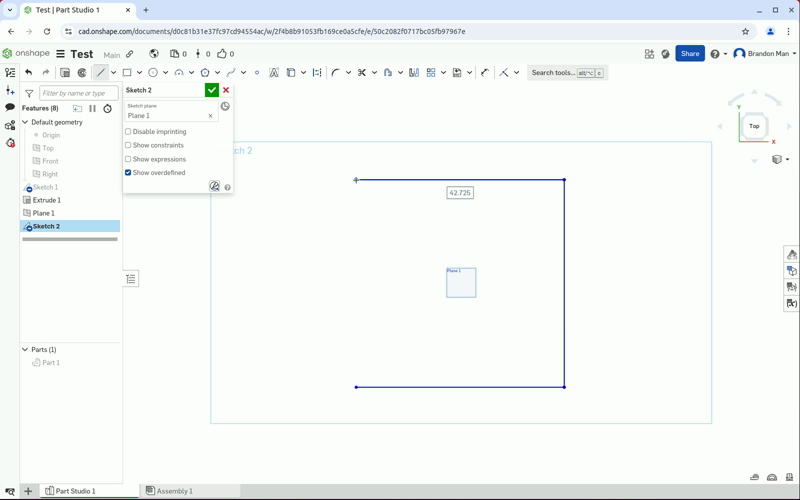
mouse_move(356, 387)
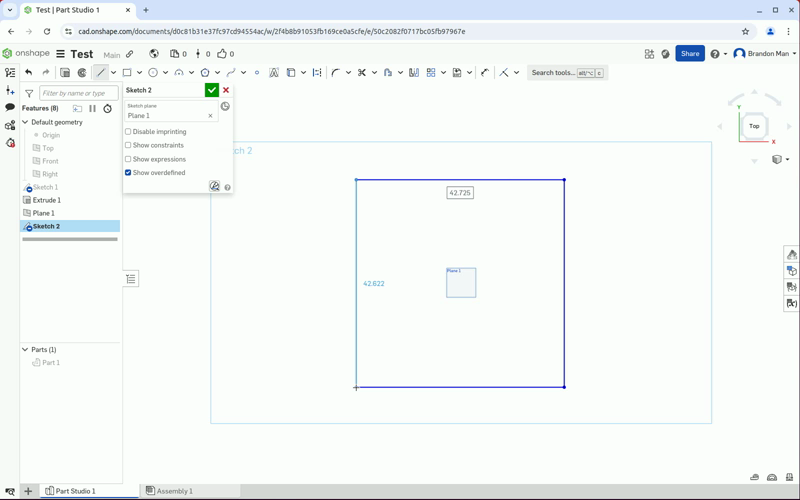
key_up(shift)
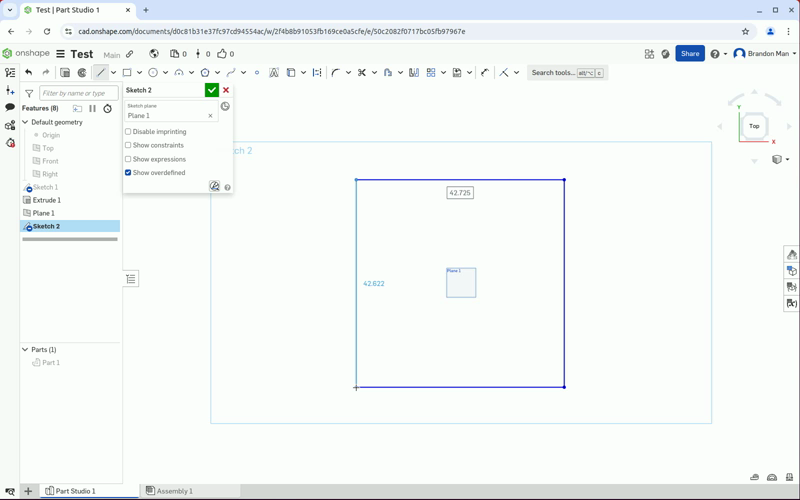
click(356, 387)
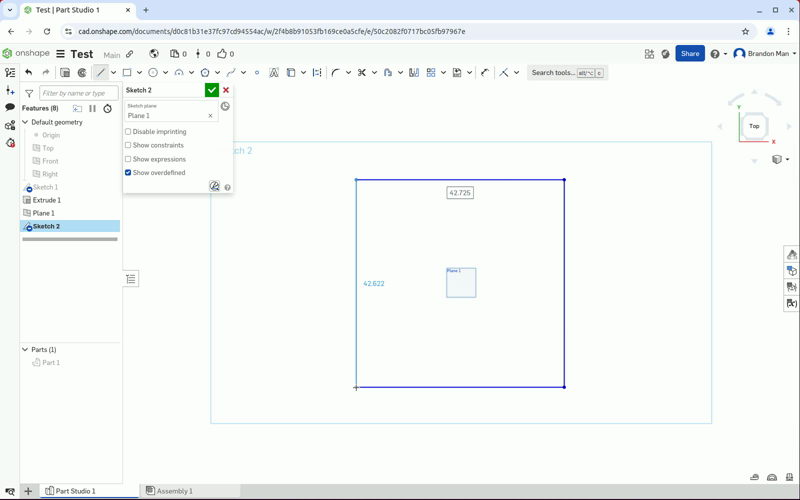
key(esc)
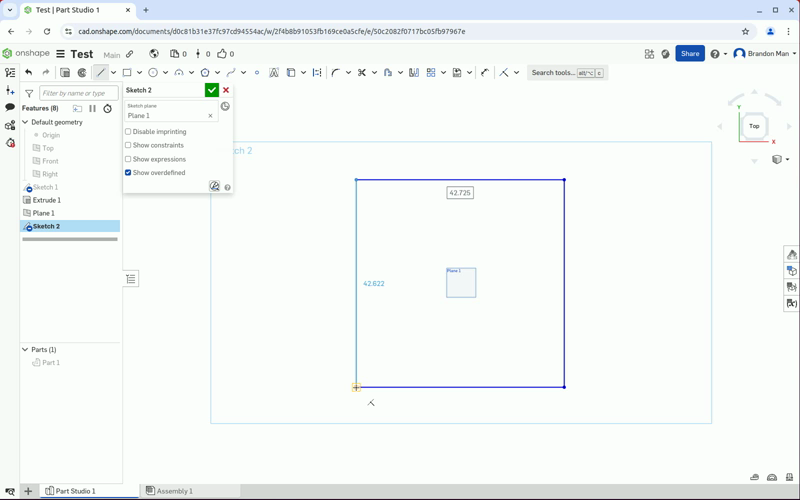
mouse_move(461, 272)
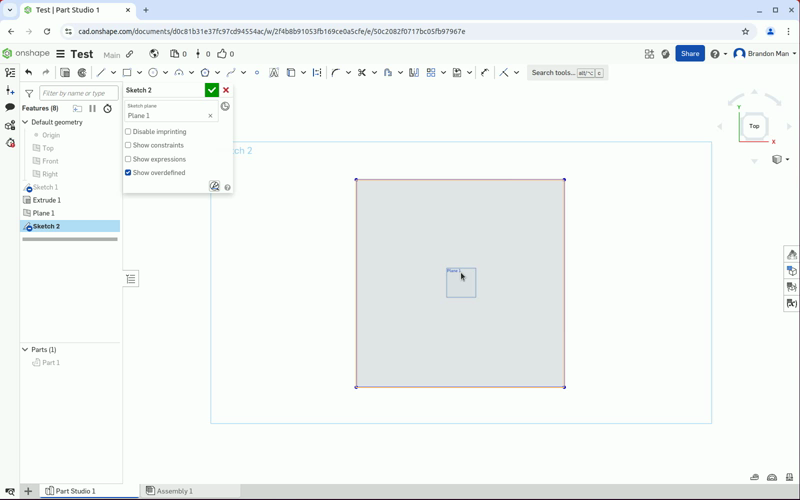
click(461, 272)
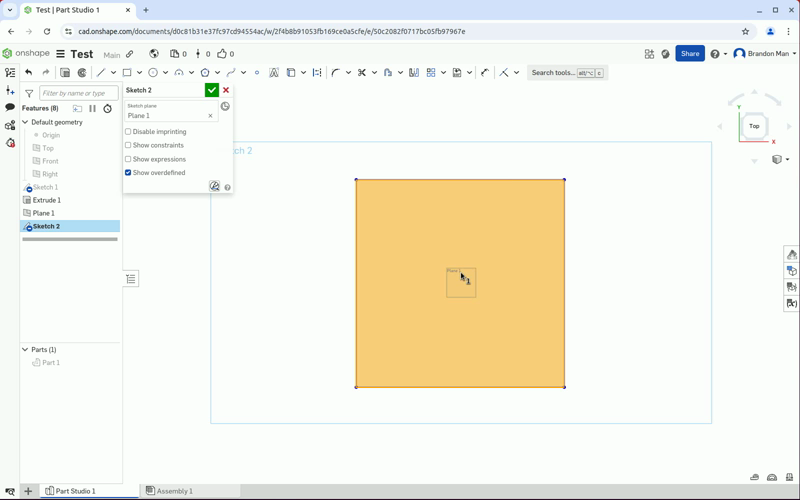
mouse_move(73, 352)
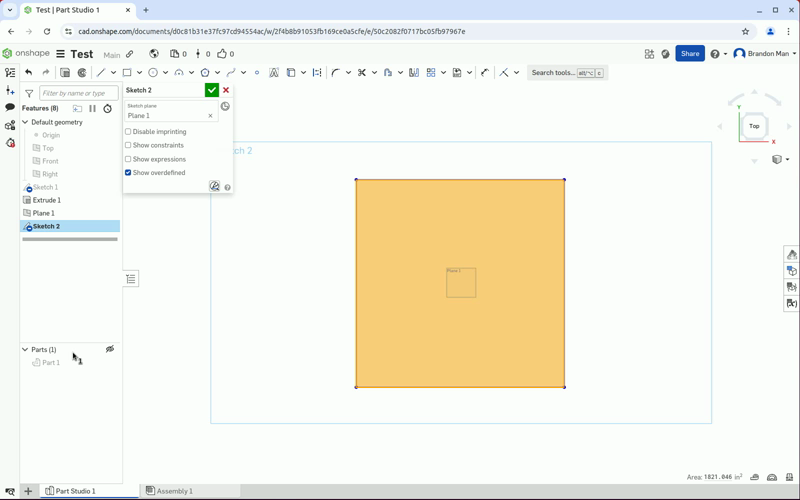
key(shift+y)
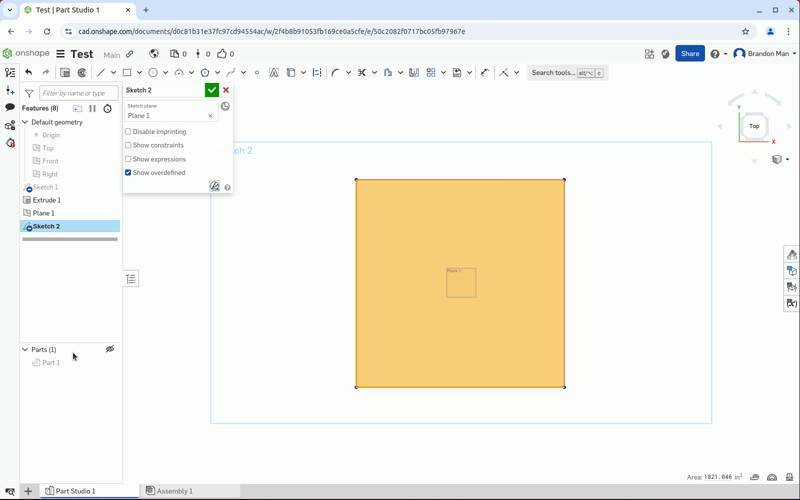
key(shift+e)
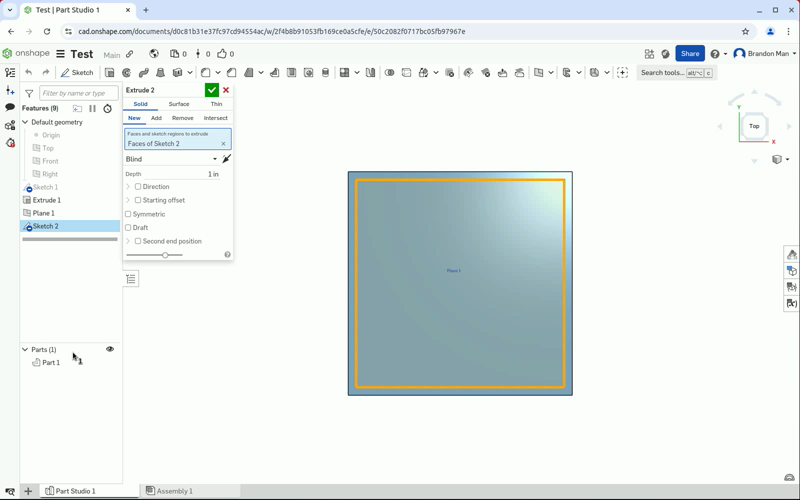
mouse_move(143, 106)
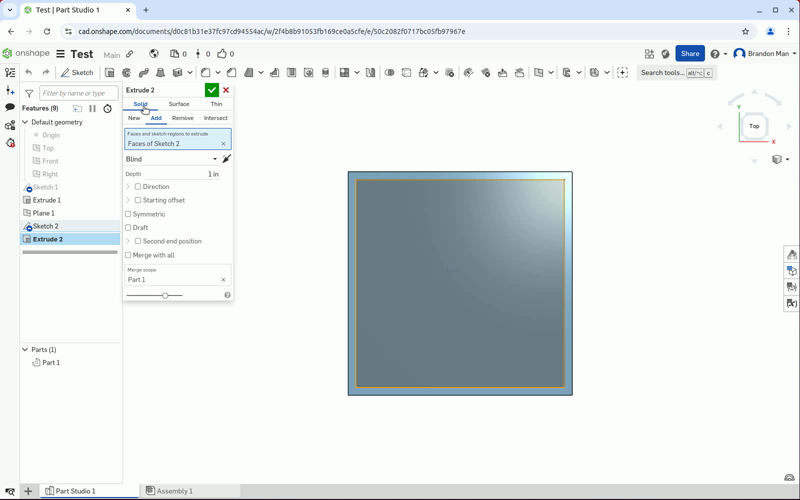
click(143, 106)
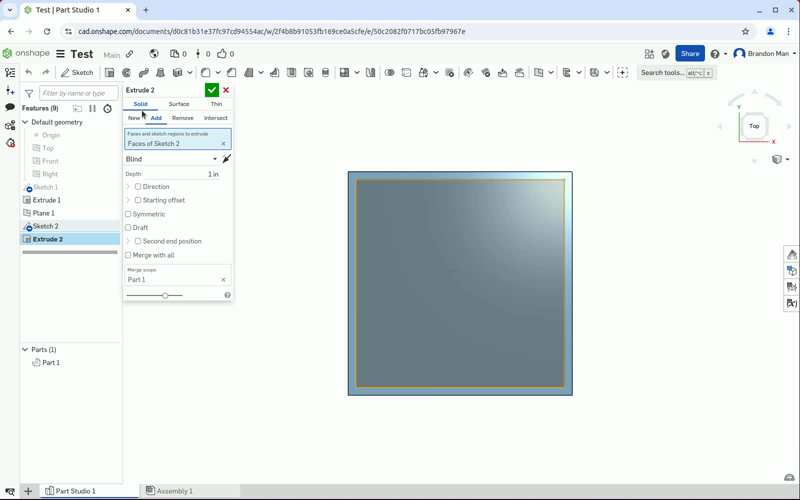
mouse_move(137, 120)
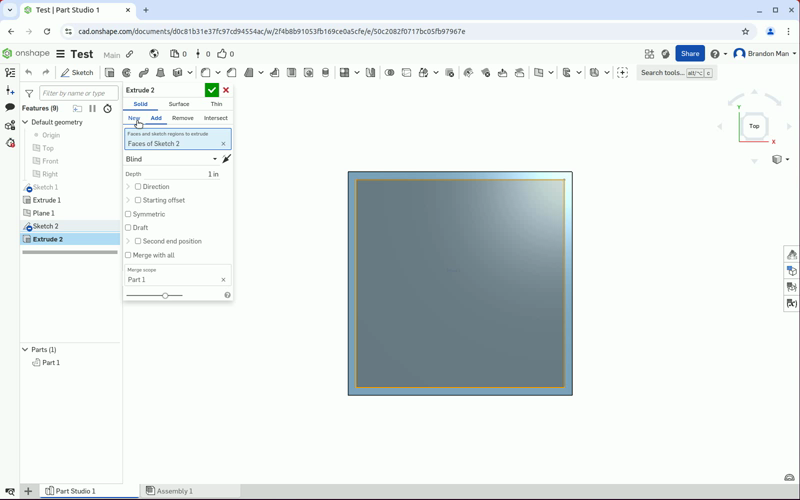
click(137, 120)
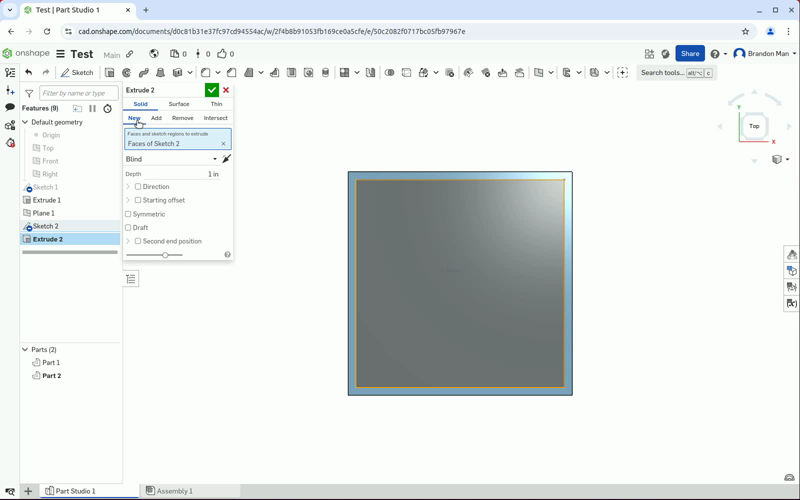
key(tab, 4)
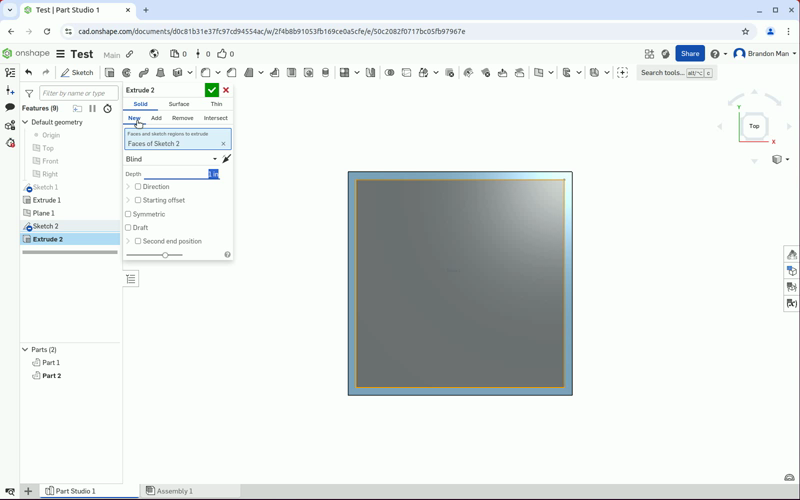
text(0.722)
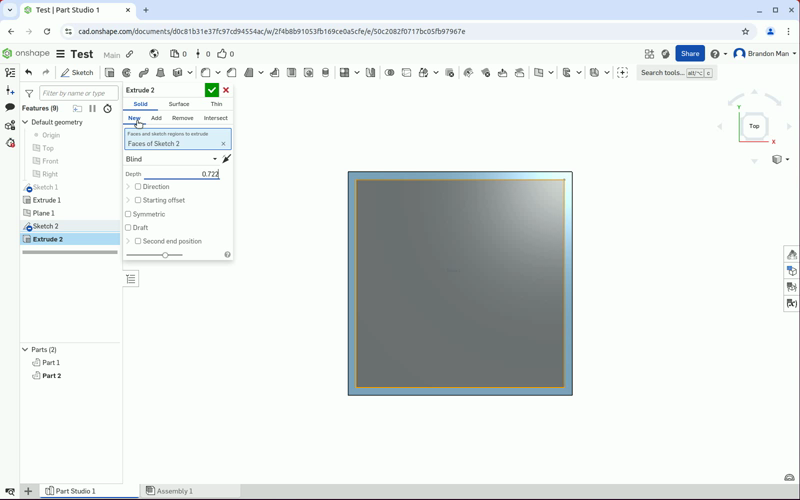
key(enter)
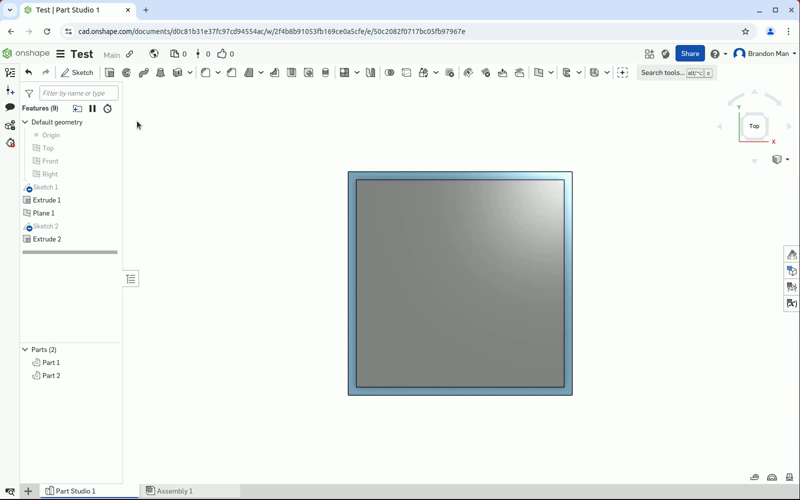
key(shift+h)
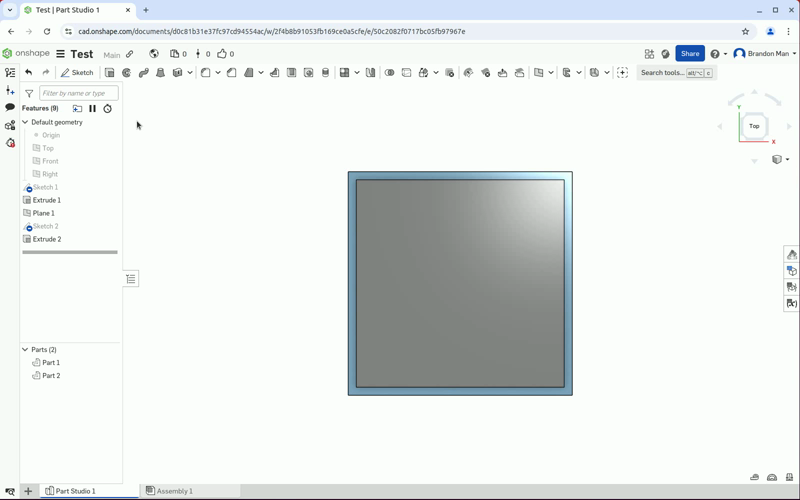
key(shift+h)
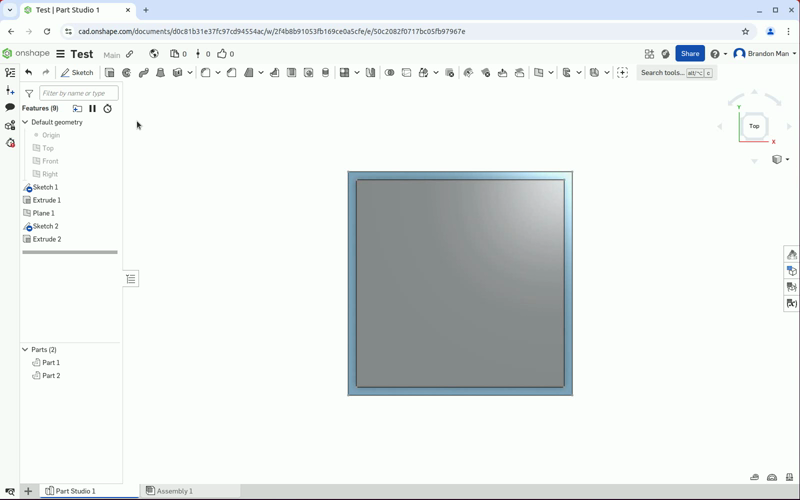
key(shift+7)
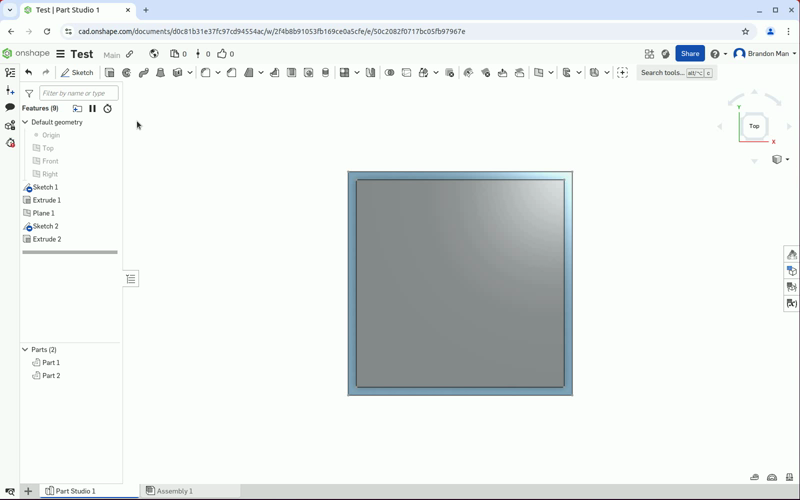
key(up, 3)
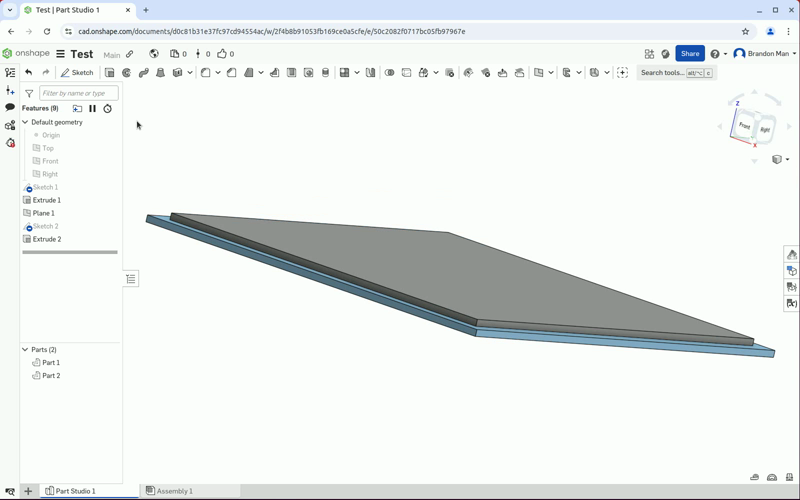
key(left, 3)
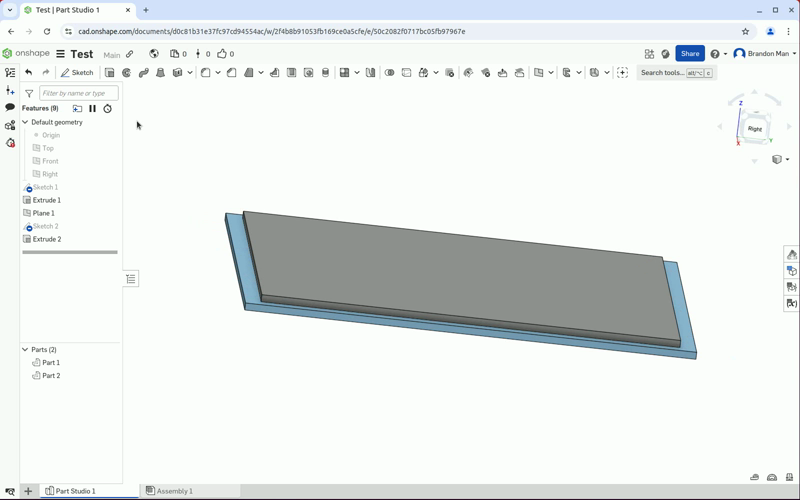
key(right, 3)
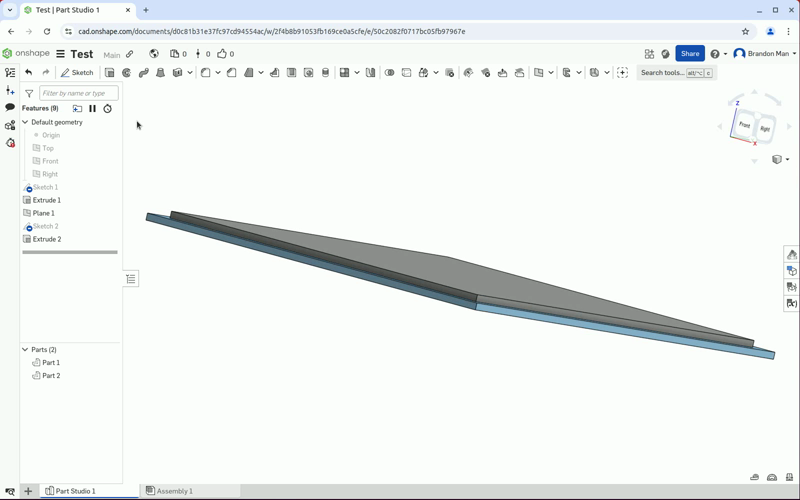
key(down, 3)
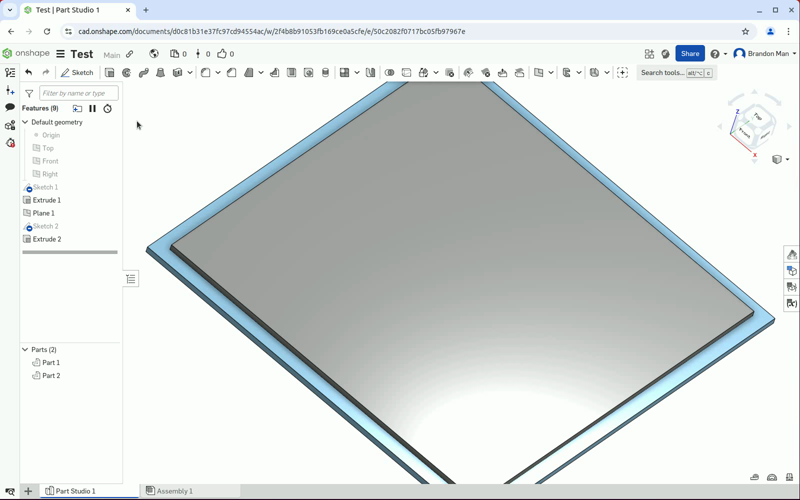
mouse_move(73, 189)
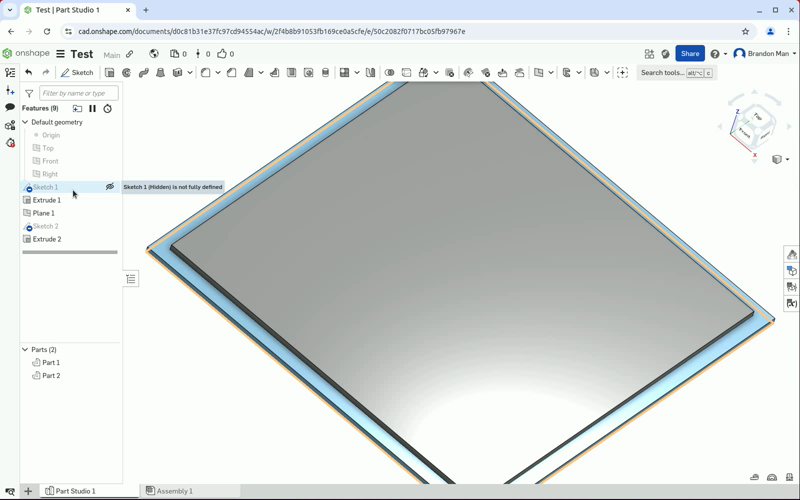
click(73, 189)